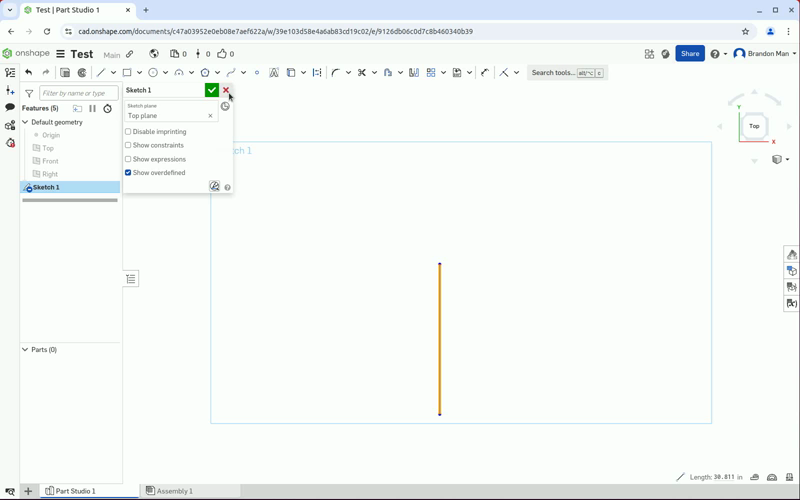
key(shift+h)
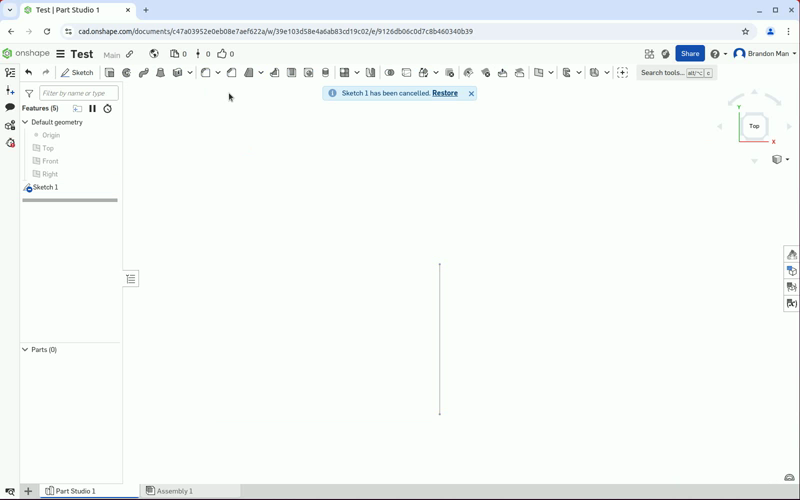
key(shift+s)
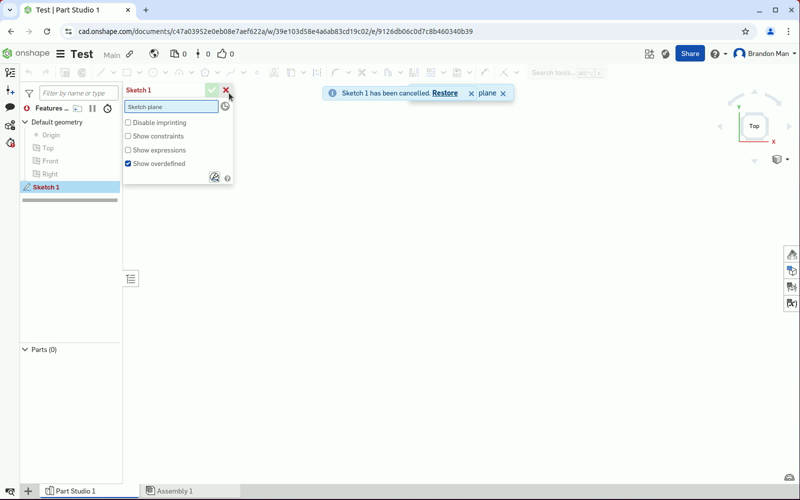
mouse_move(73, 150)
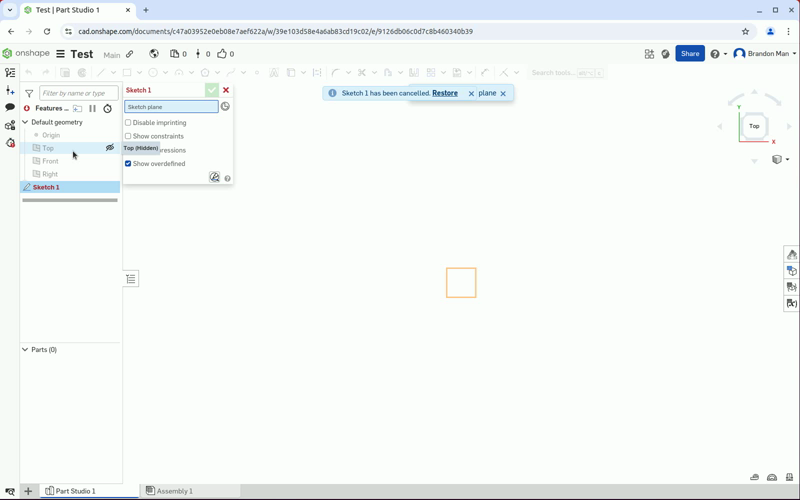
click(73, 150)
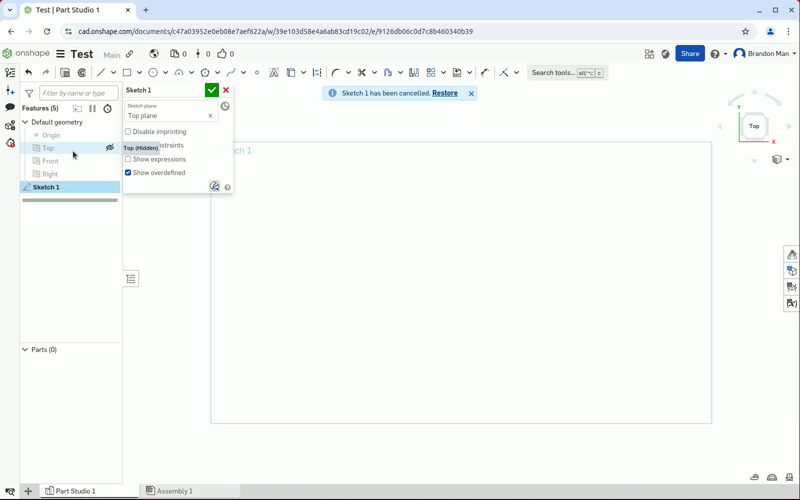
mouse_move(73, 352)
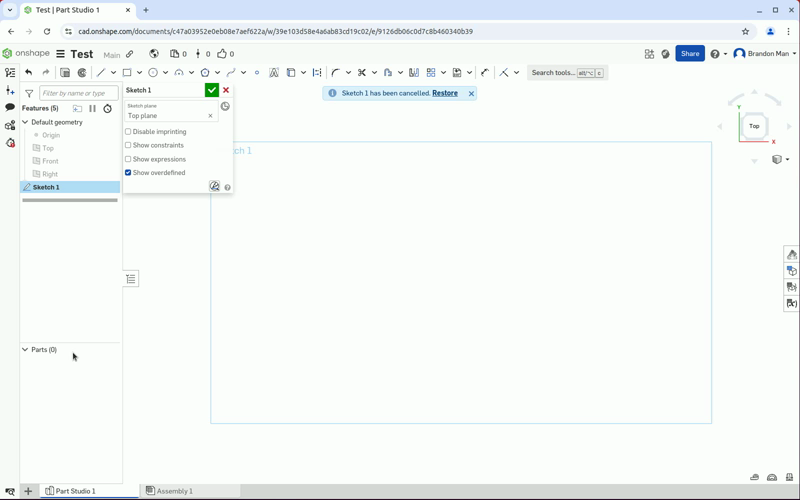
key(y)
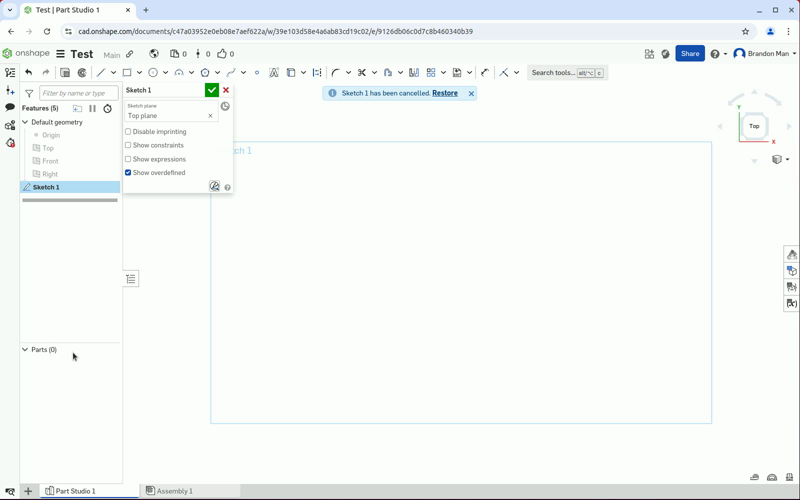
key(c)
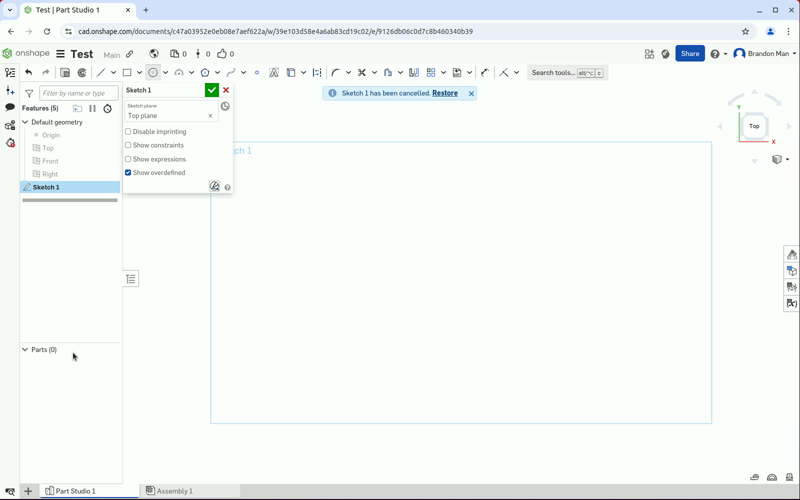
key_down(shift)
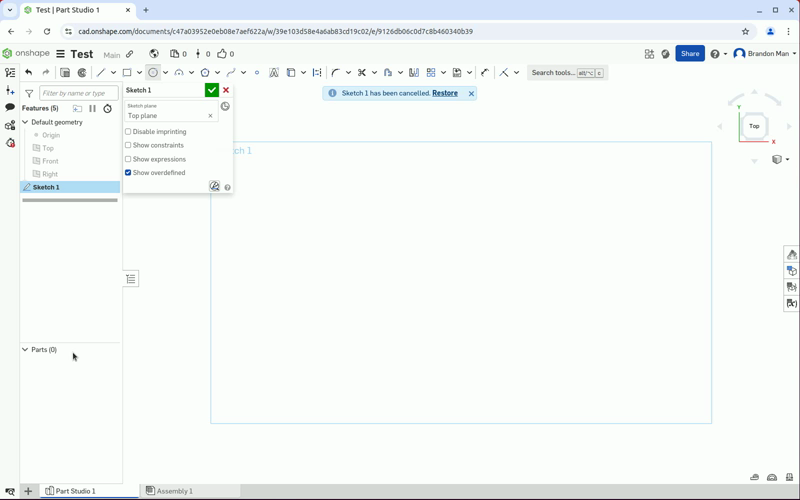
mouse_move(461, 282)
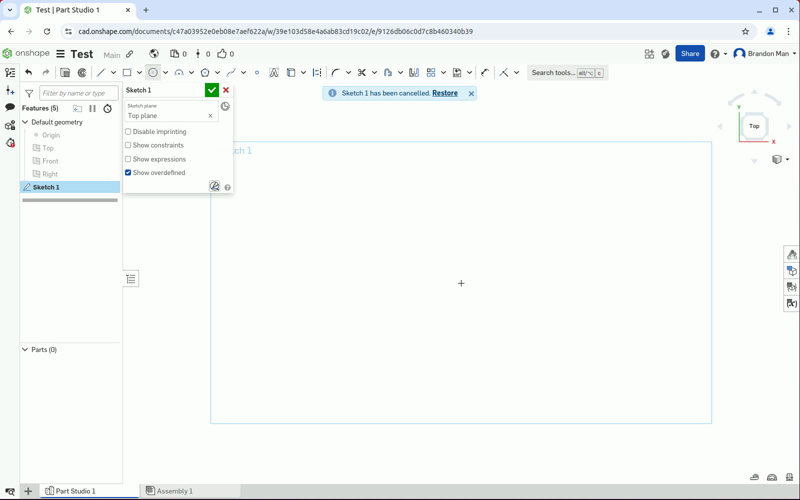
click(461, 282)
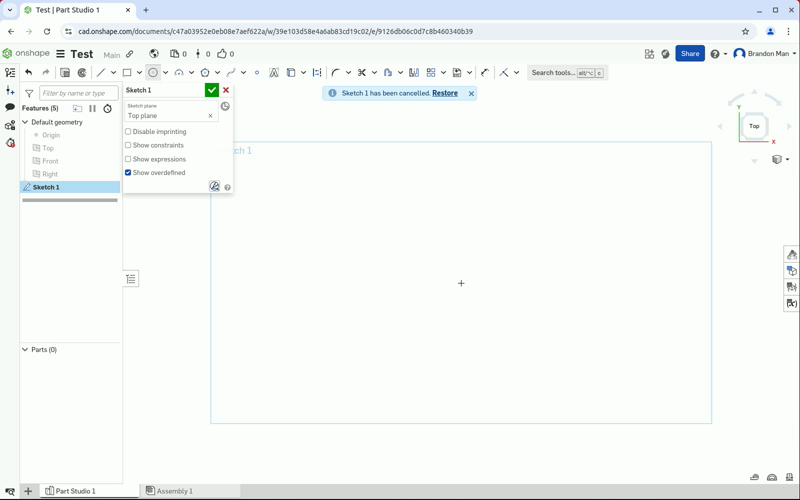
key_up(shift)
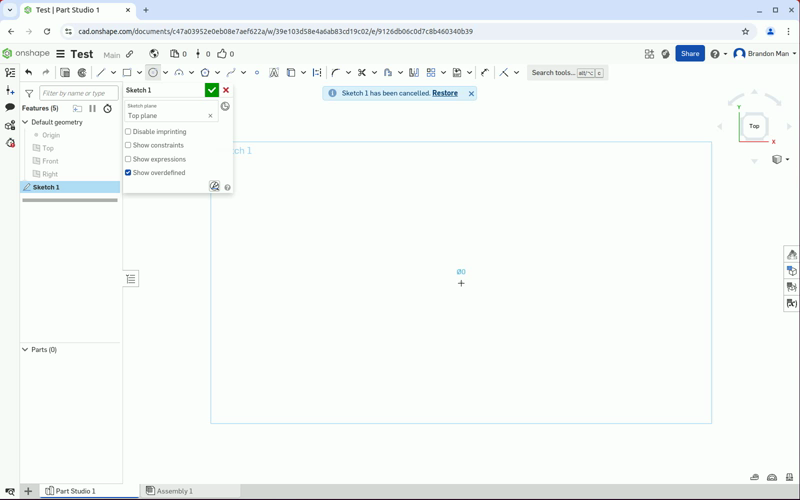
mouse_move(511, 282)
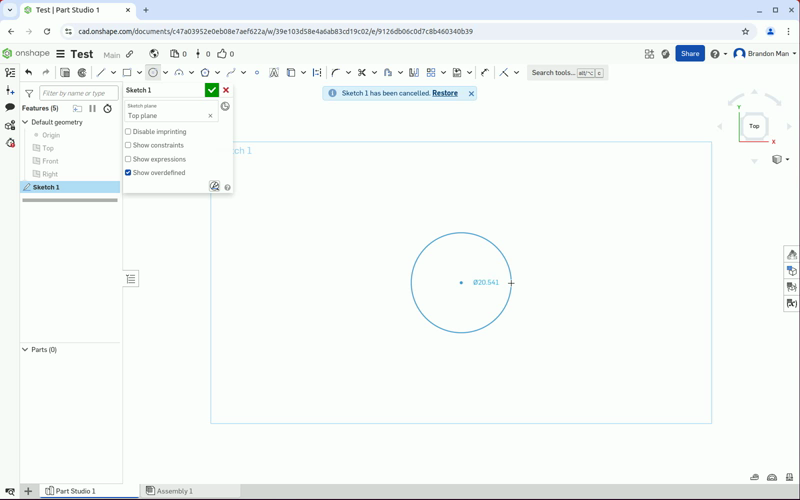
click(511, 282)
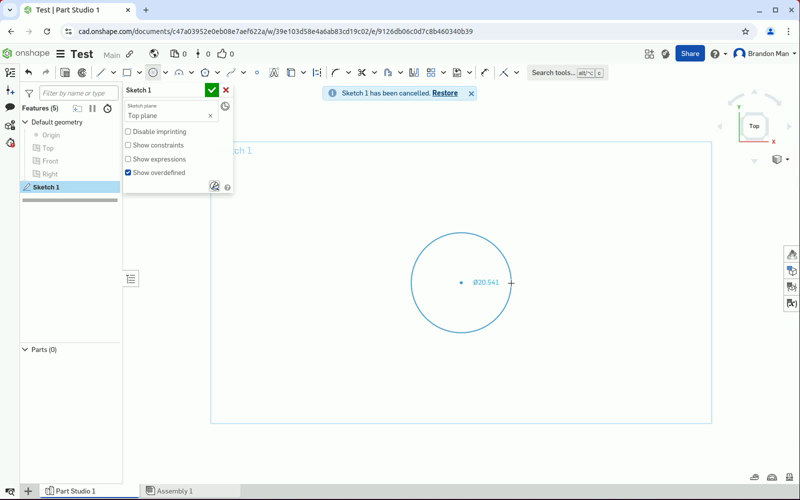
key(esc)
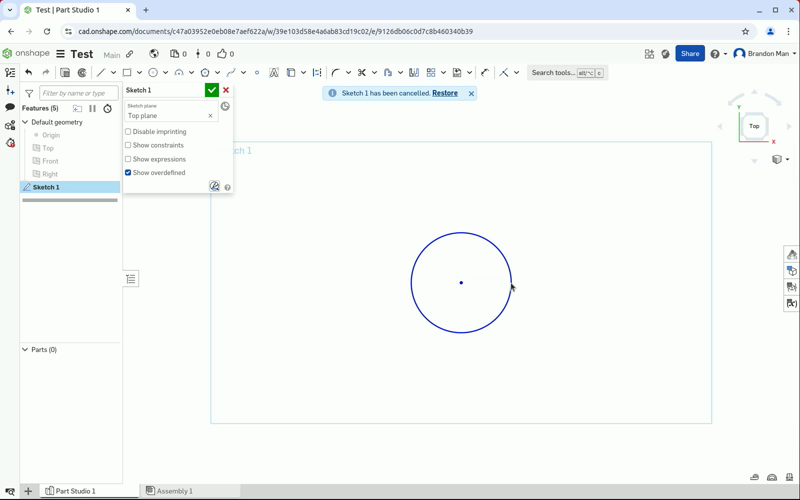
mouse_move(419, 289)
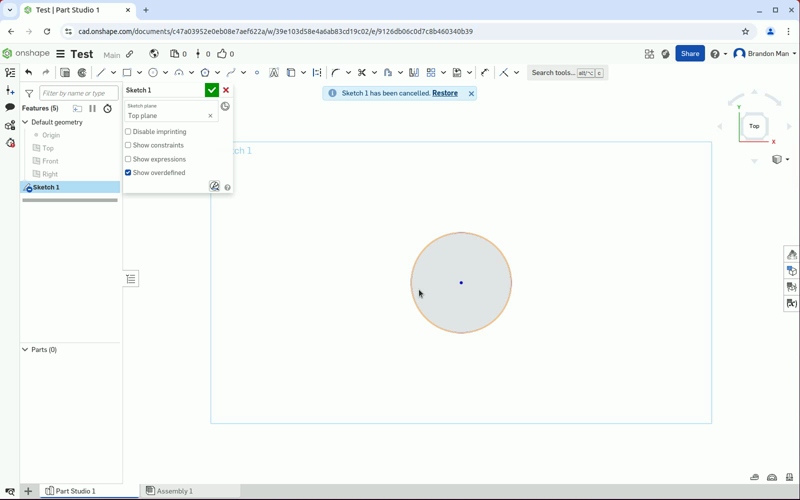
click(419, 289)
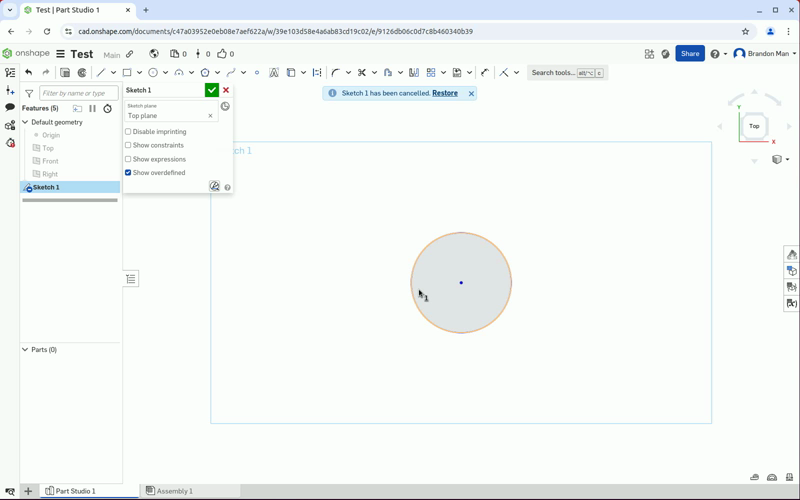
mouse_move(73, 352)
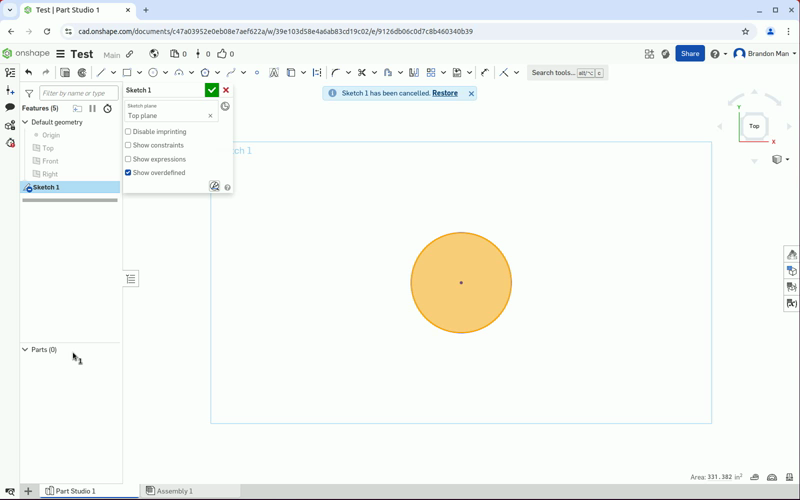
key(shift+y)
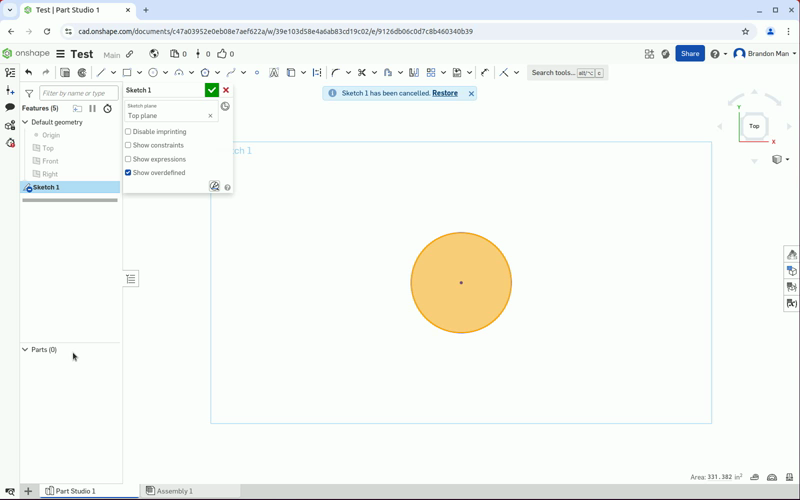
key(shift+e)
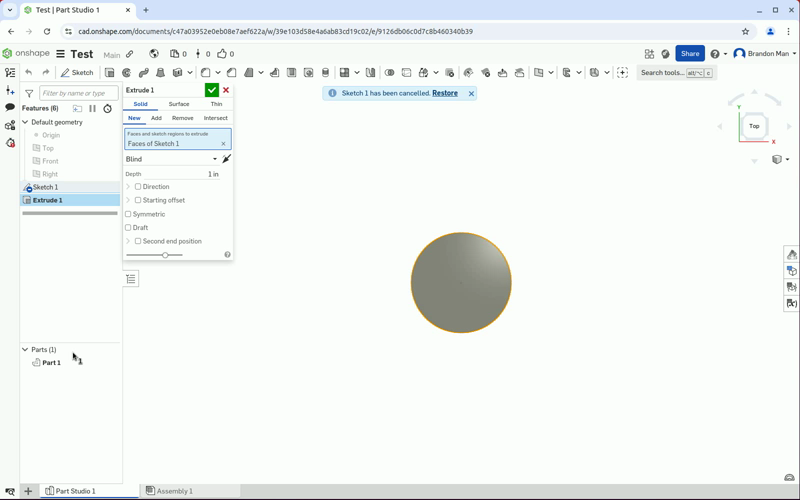
mouse_move(143, 106)
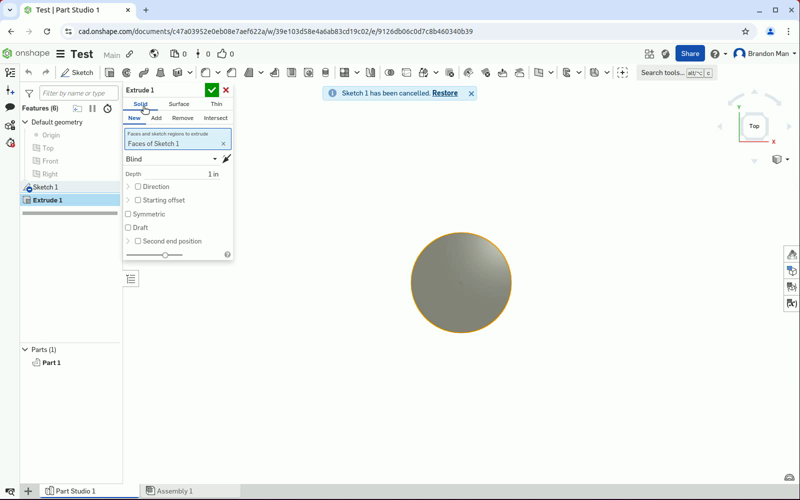
click(143, 106)
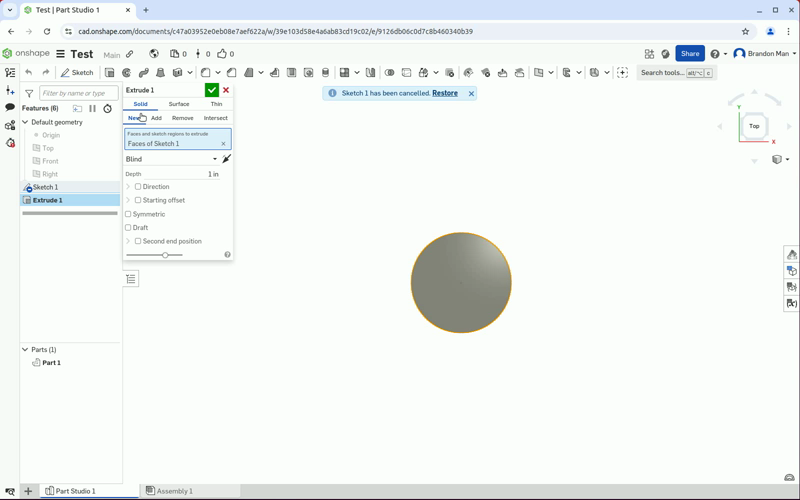
mouse_move(137, 120)
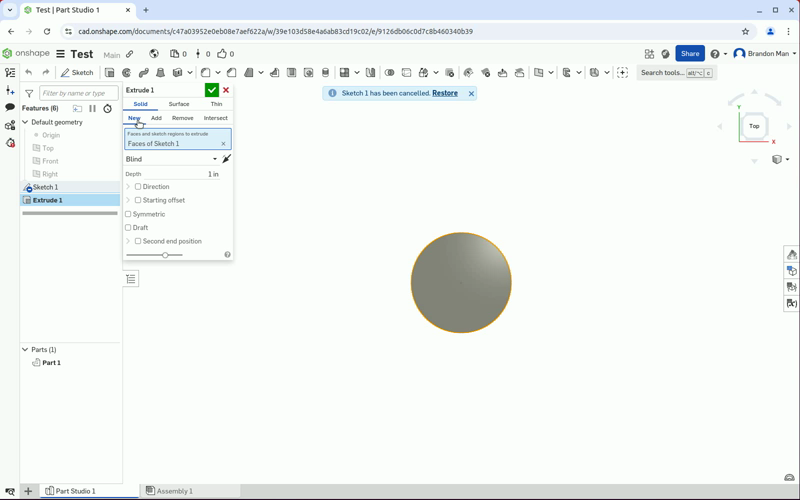
click(137, 120)
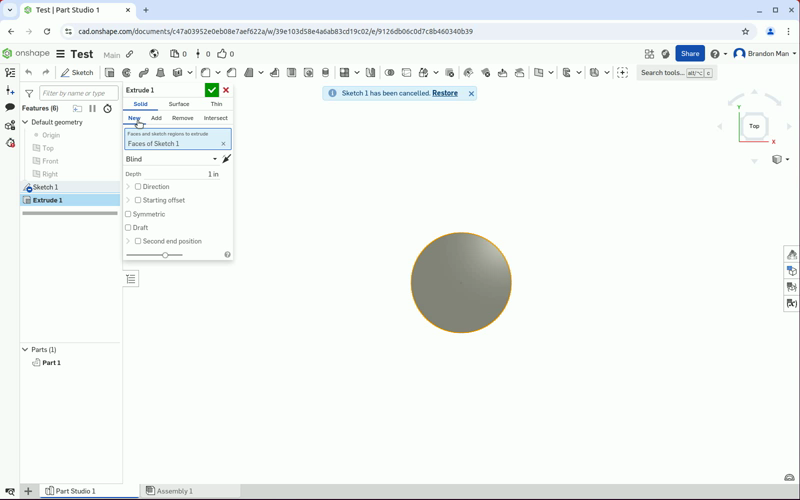
key(tab, 4)
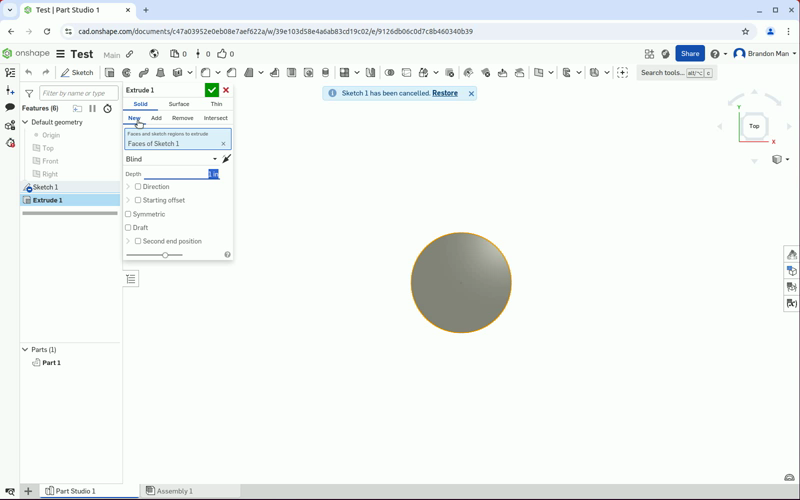
text(17.813)
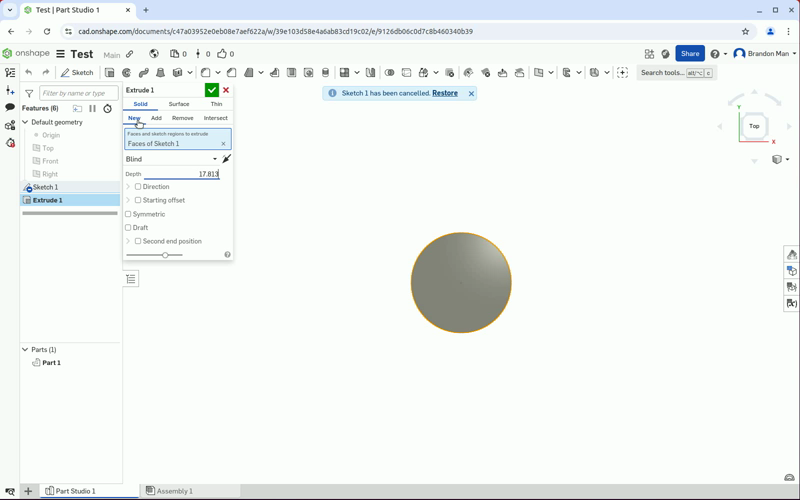
key(enter)
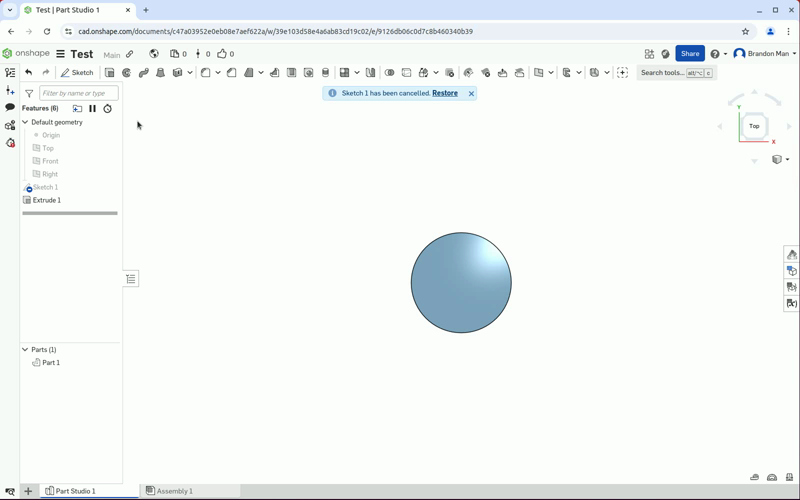
key(shift+h)
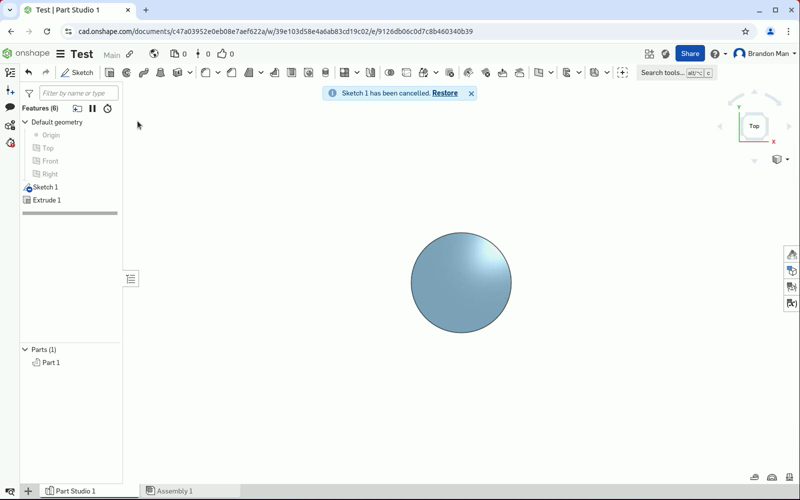
key(shift+h)
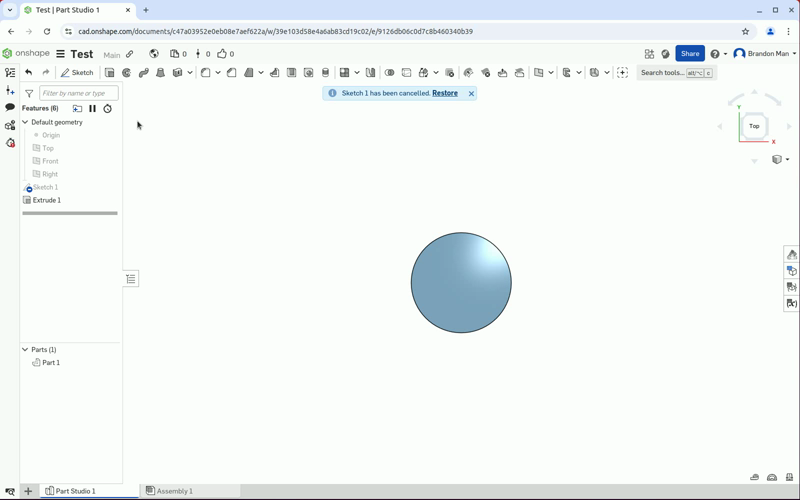
mouse_move(73, 189)
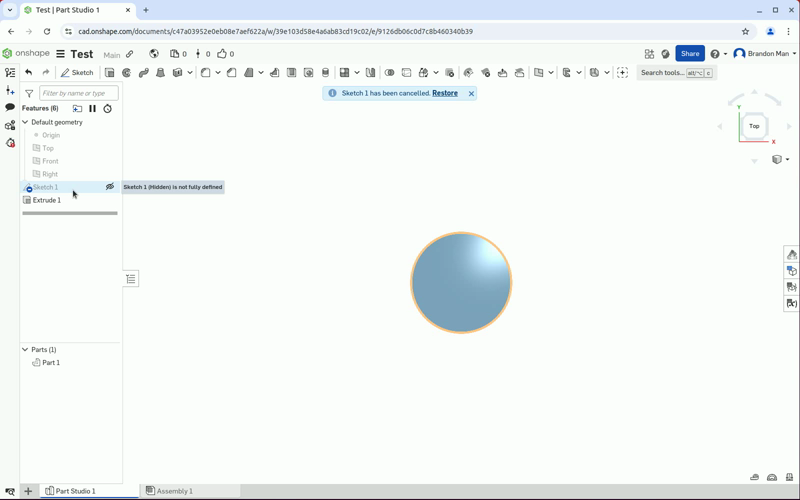
click(73, 189)
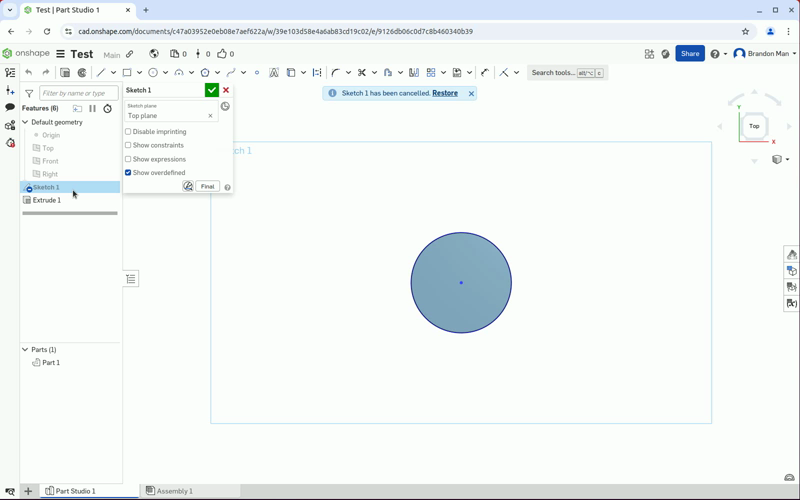
mouse_move(229, 92)
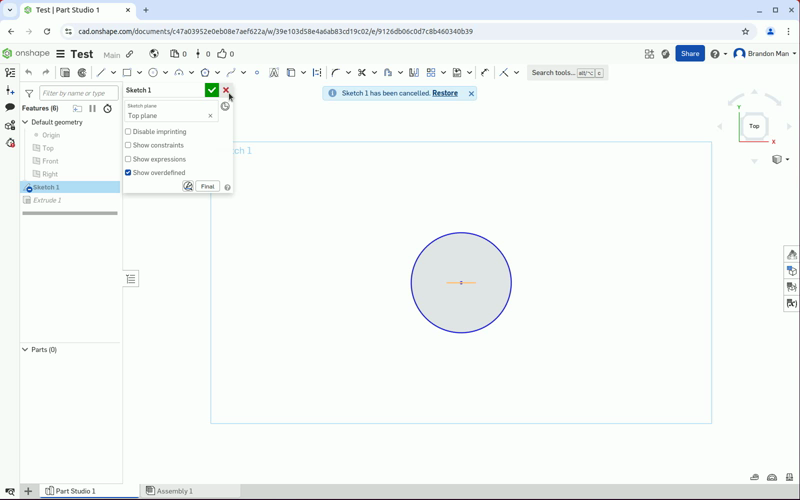
click(229, 92)
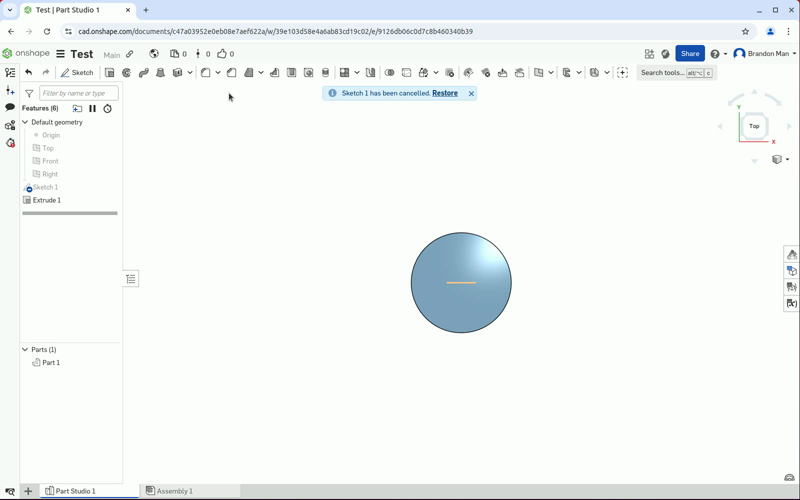
mouse_move(73, 352)
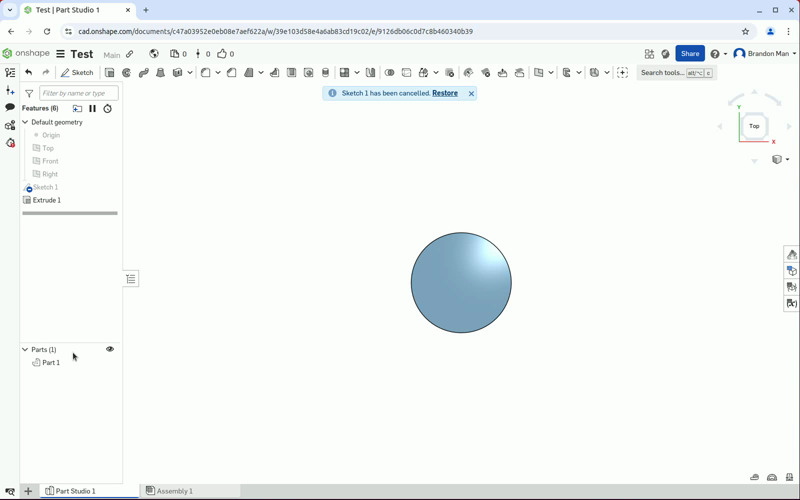
key(y)
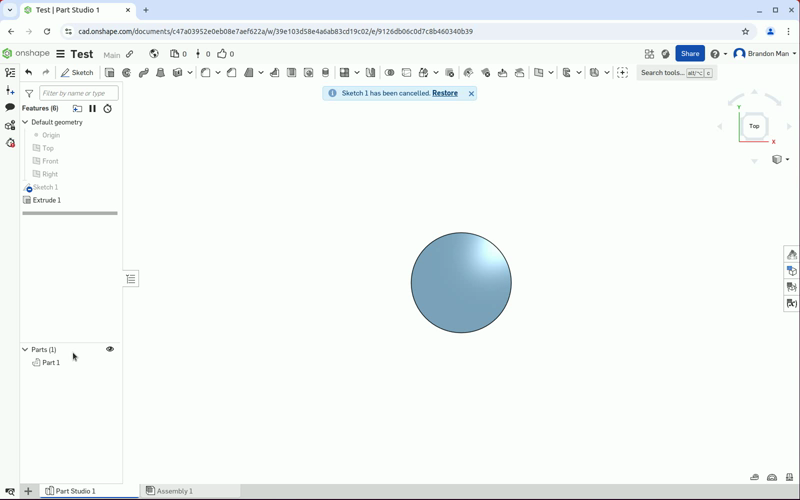
key(shift+p)
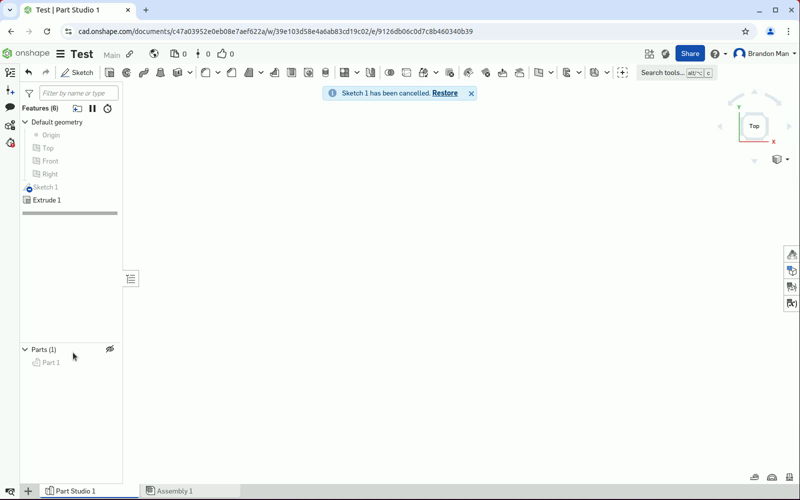
key(space)
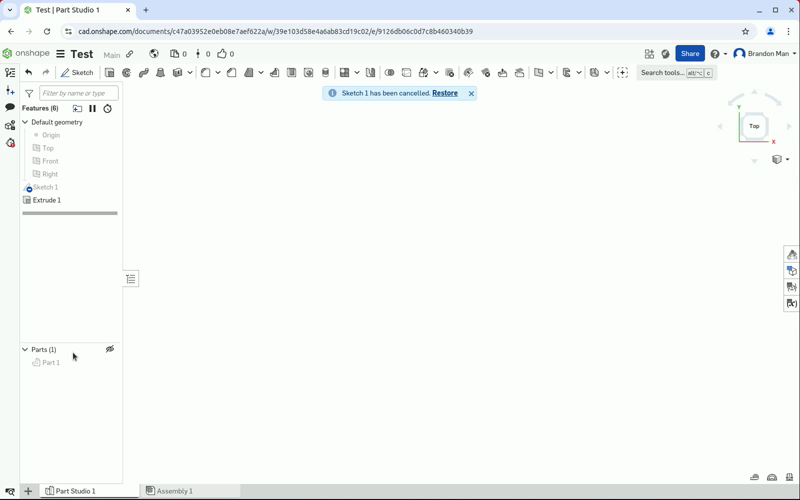
key_down(shift)
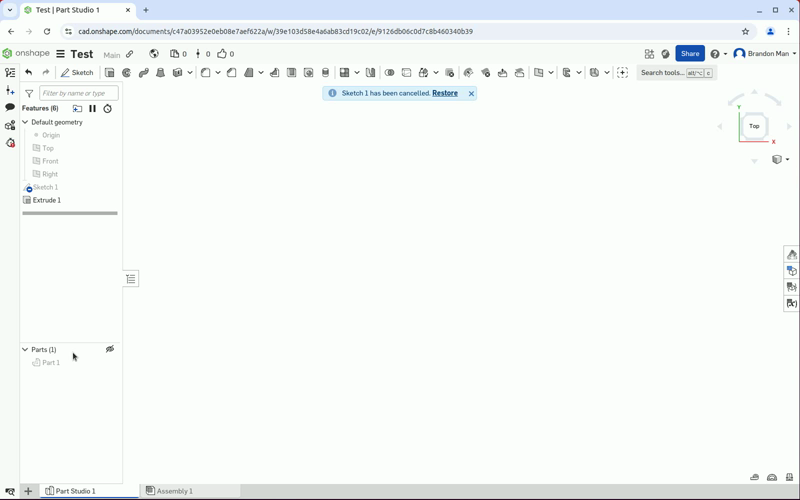
key(up)
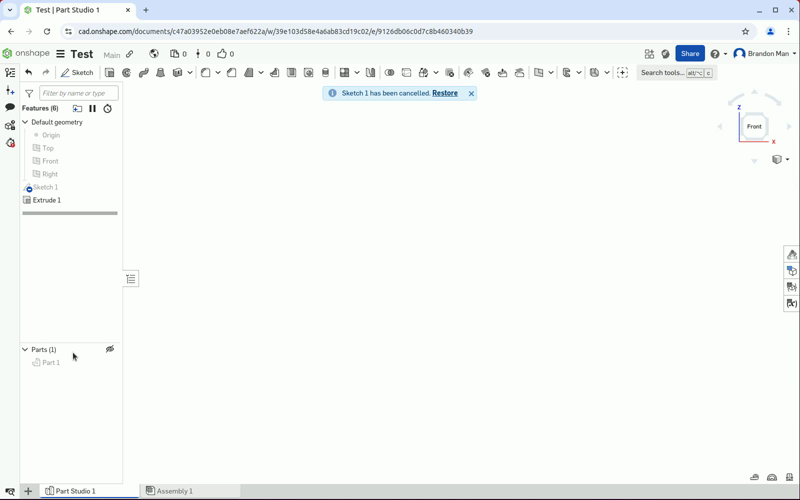
key_up(shift)
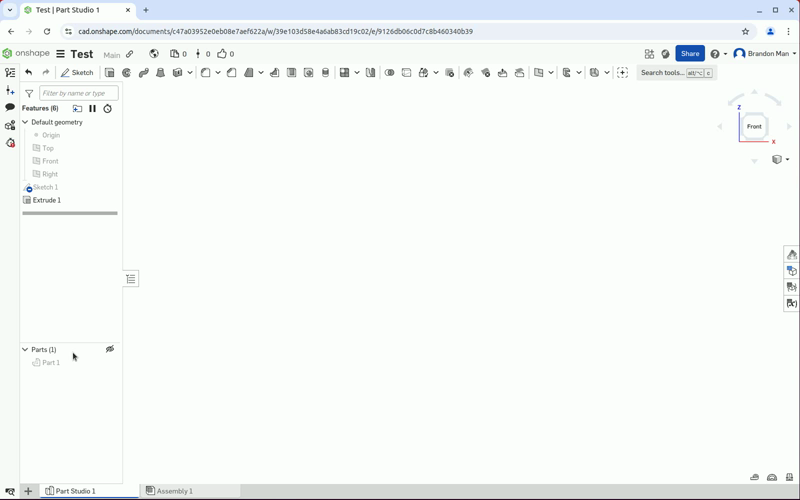
mouse_move(73, 352)
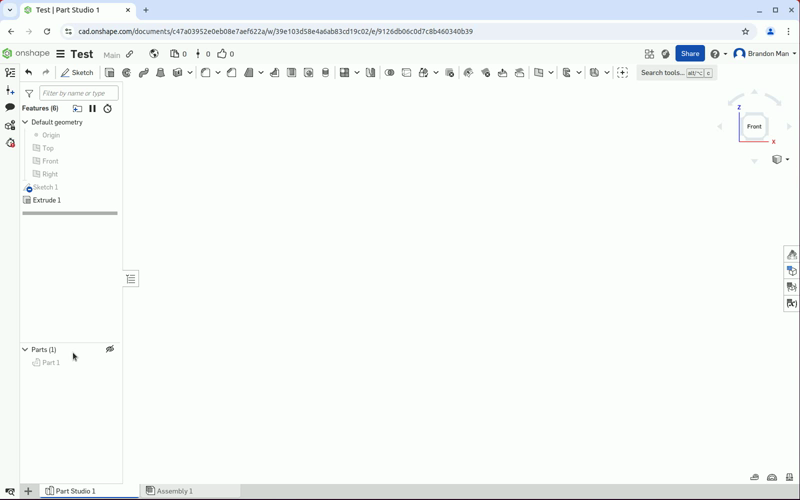
key(shift+y)
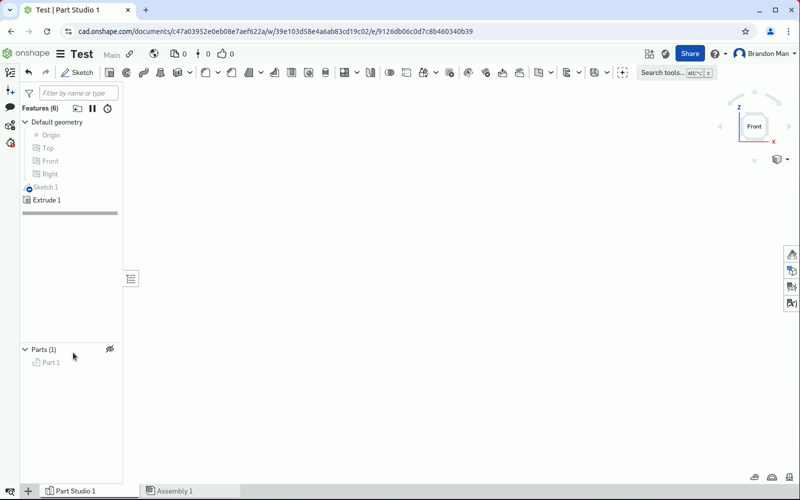
key(shift+s)
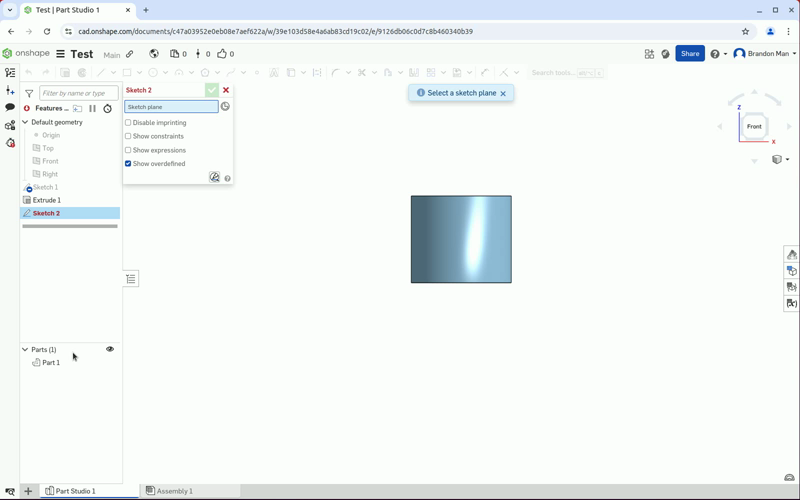
mouse_move(73, 163)
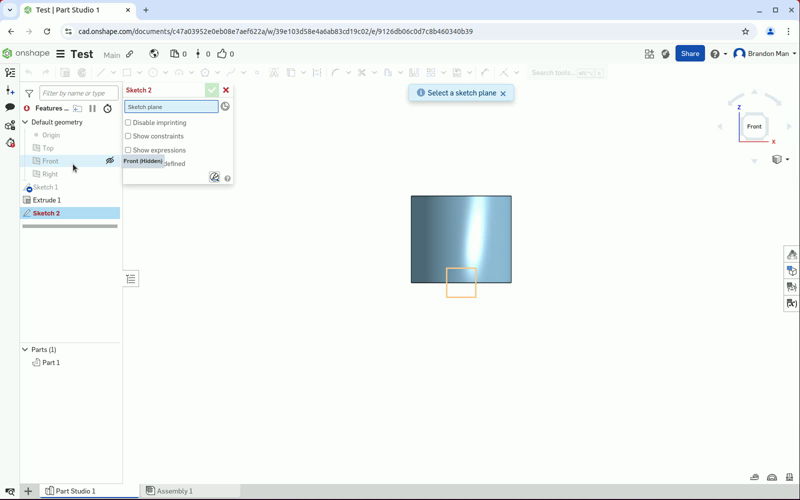
click(73, 163)
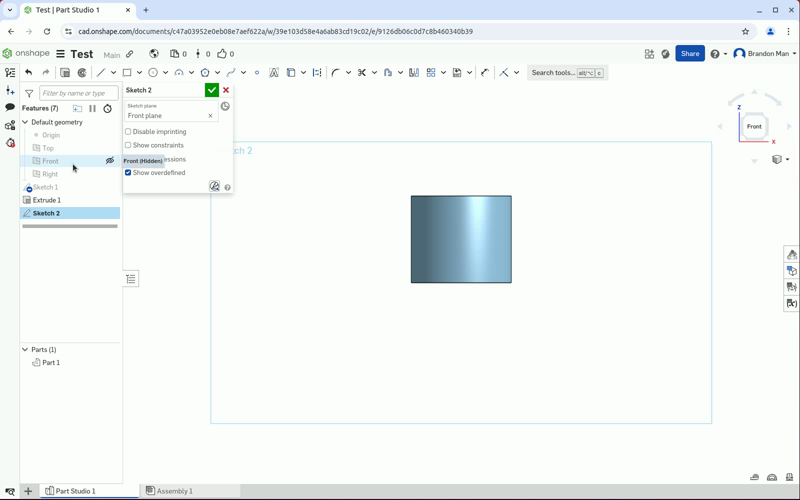
mouse_move(73, 352)
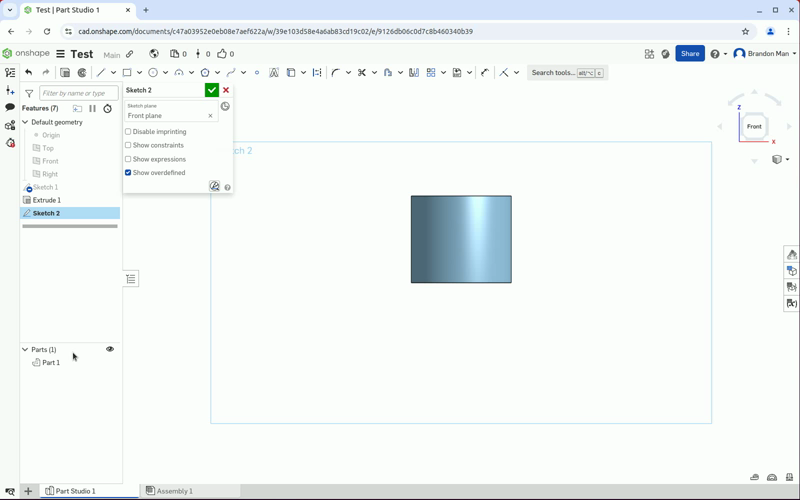
key(y)
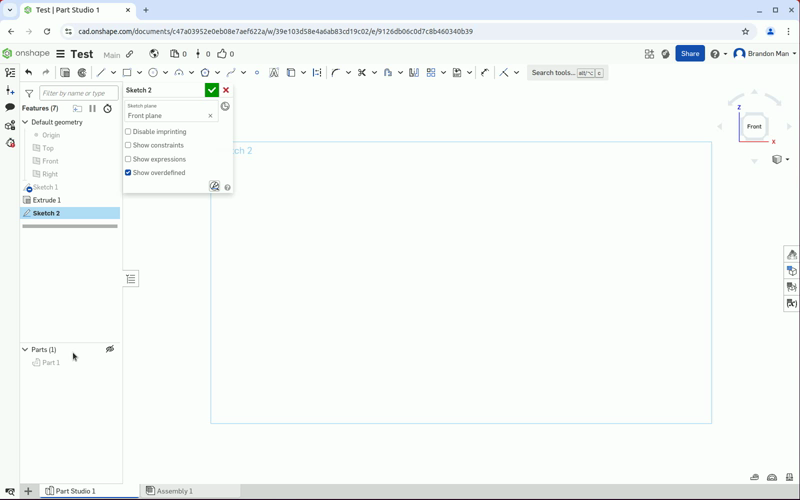
key(l)
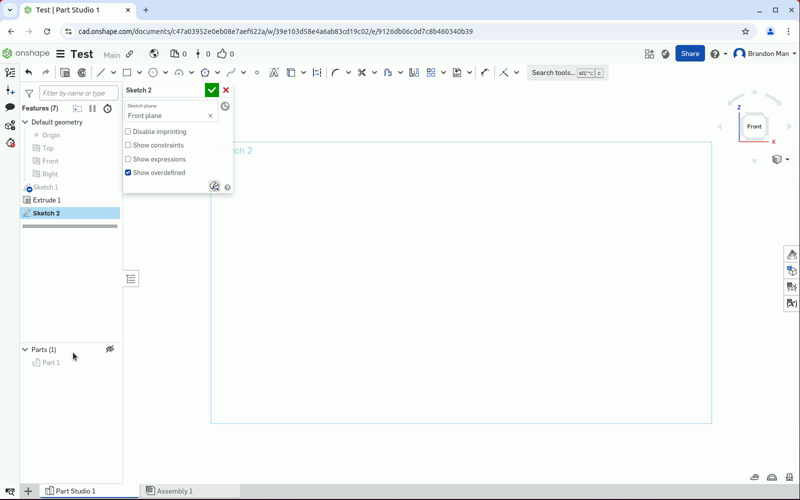
key_down(shift)
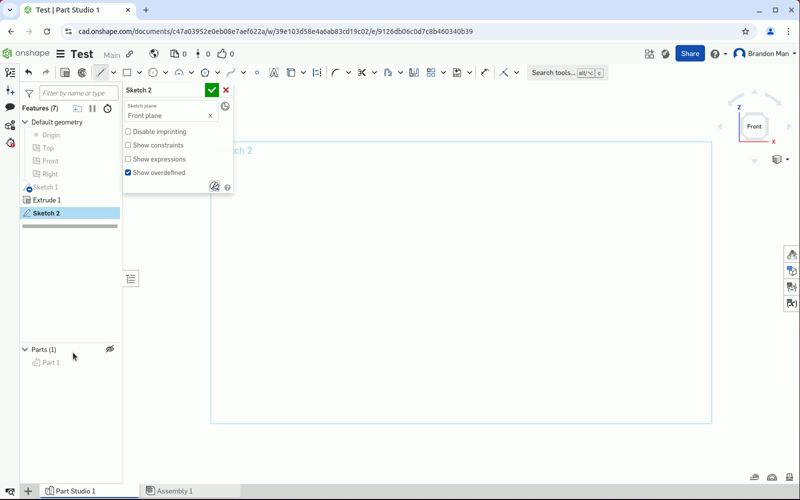
mouse_move(471, 236)
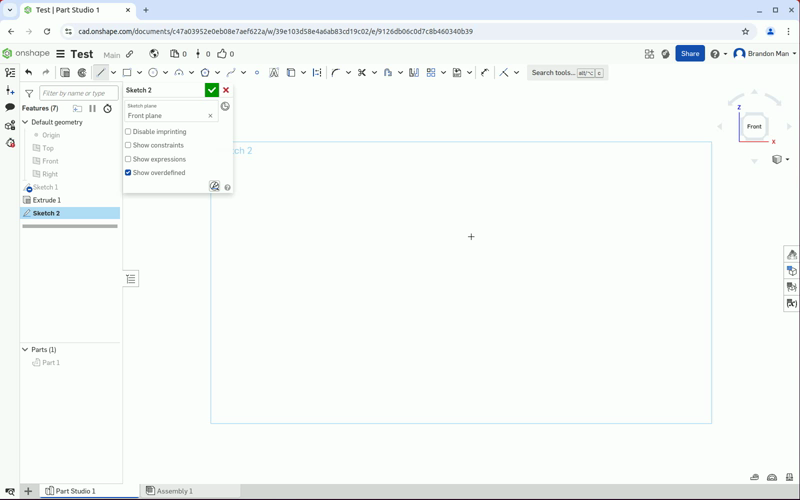
click(471, 236)
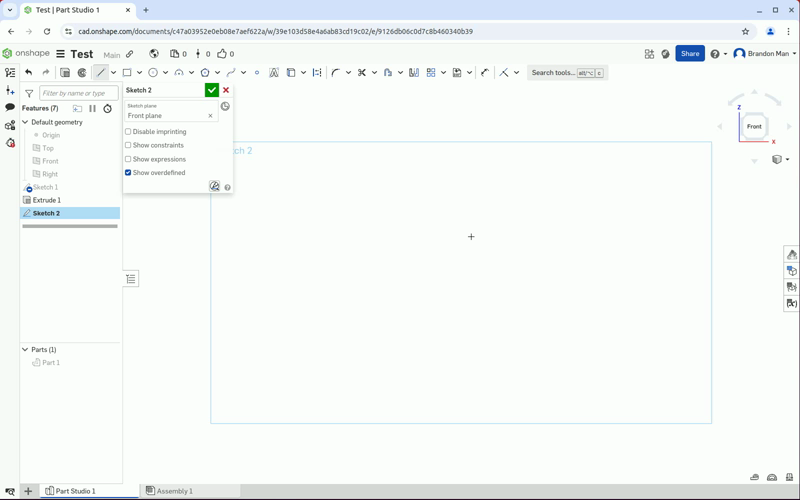
key_up(shift)
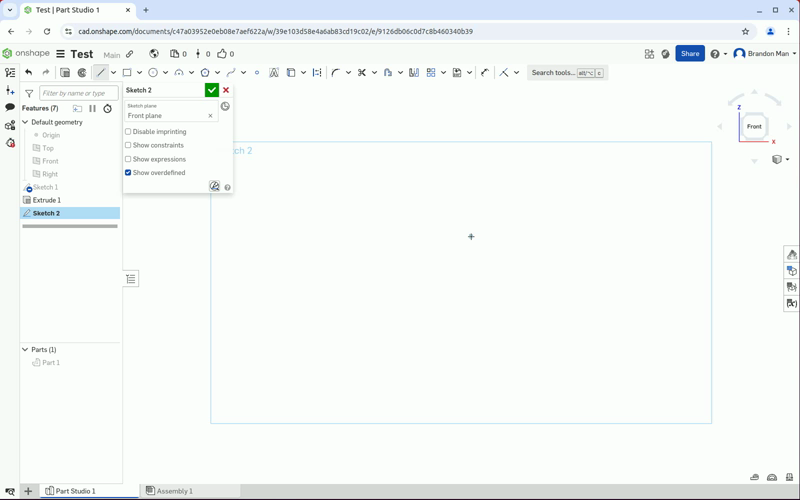
key_down(shift)
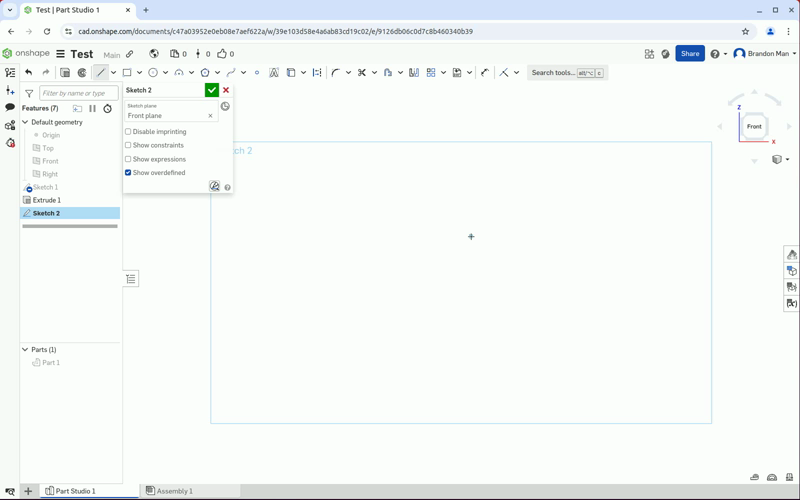
mouse_move(557, 236)
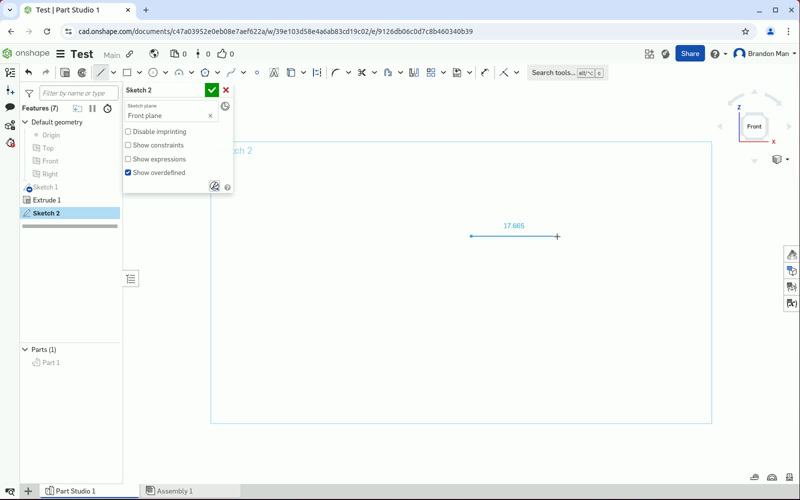
click(557, 236)
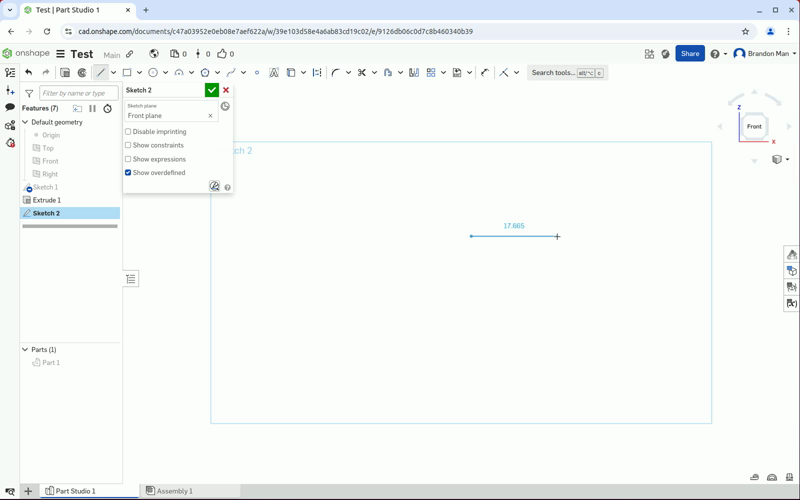
key_up(shift)
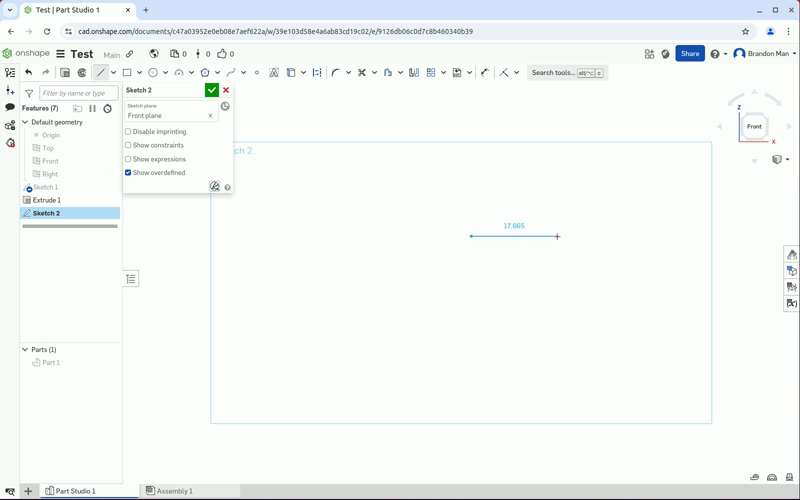
key_down(shift)
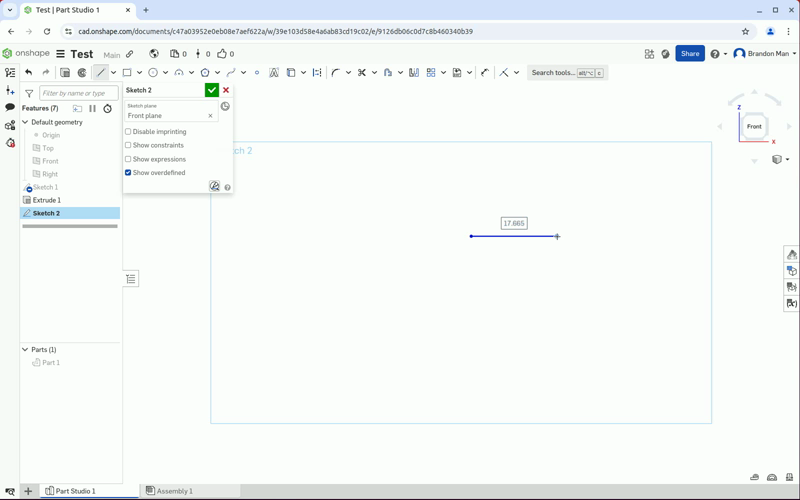
mouse_move(557, 170)
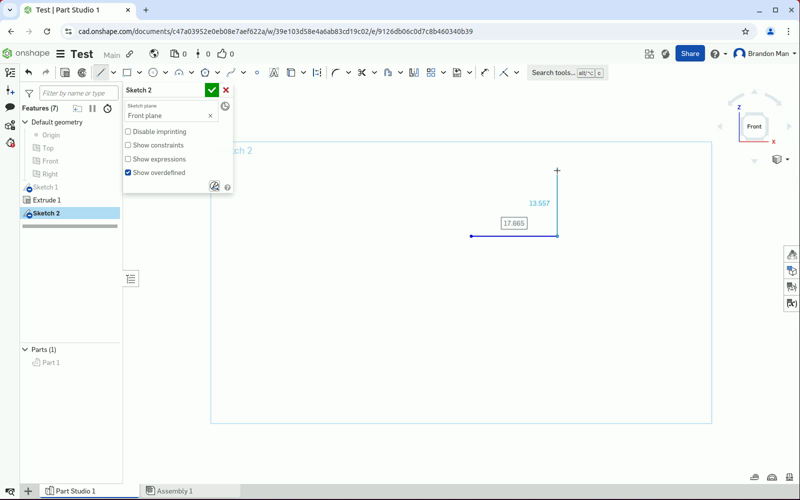
click(557, 170)
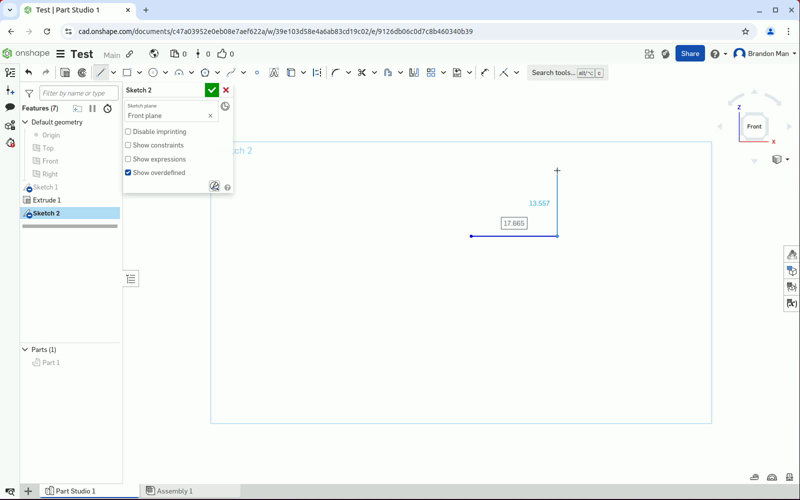
key_up(shift)
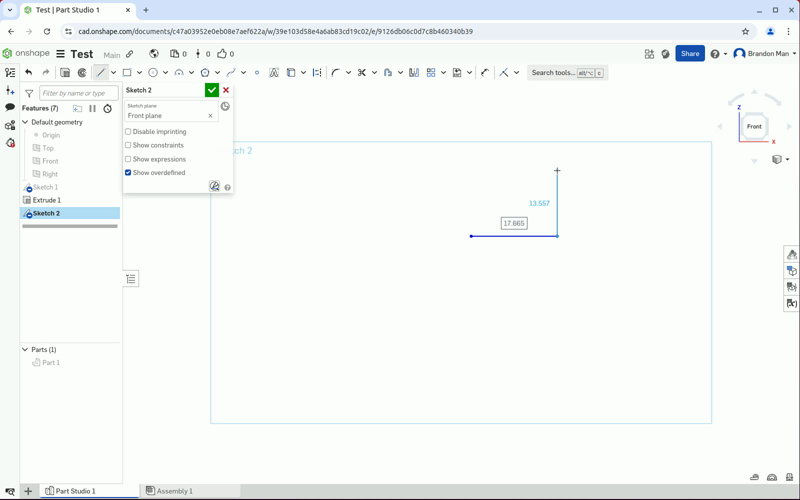
key_down(shift)
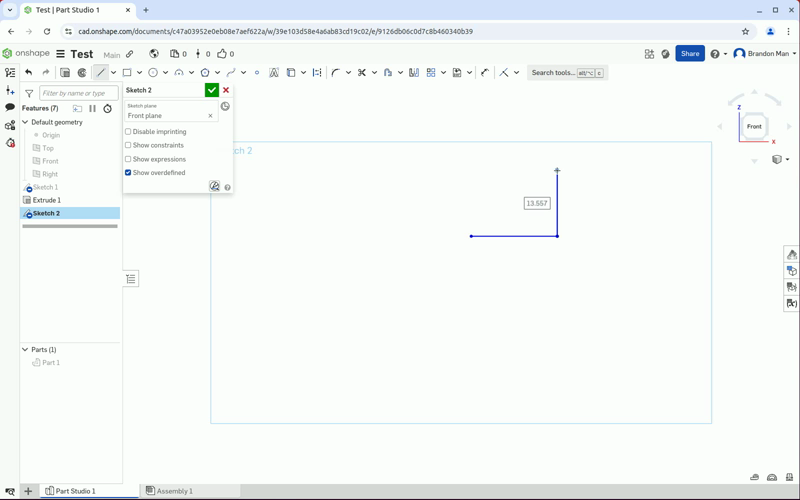
mouse_move(471, 170)
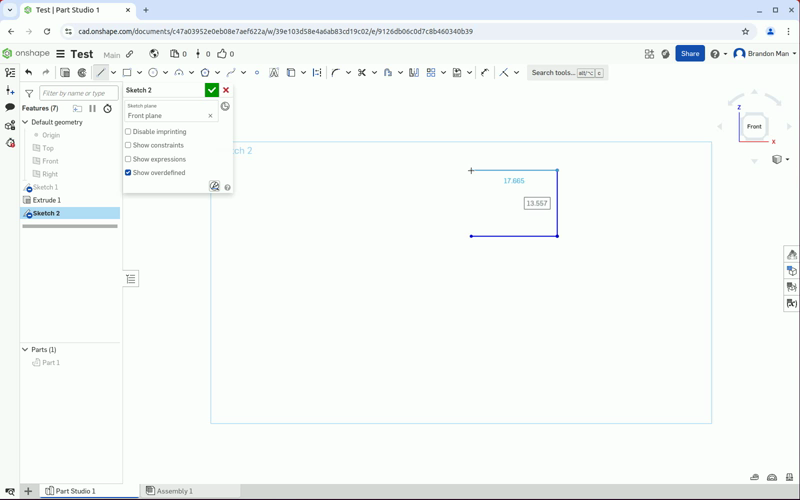
click(471, 170)
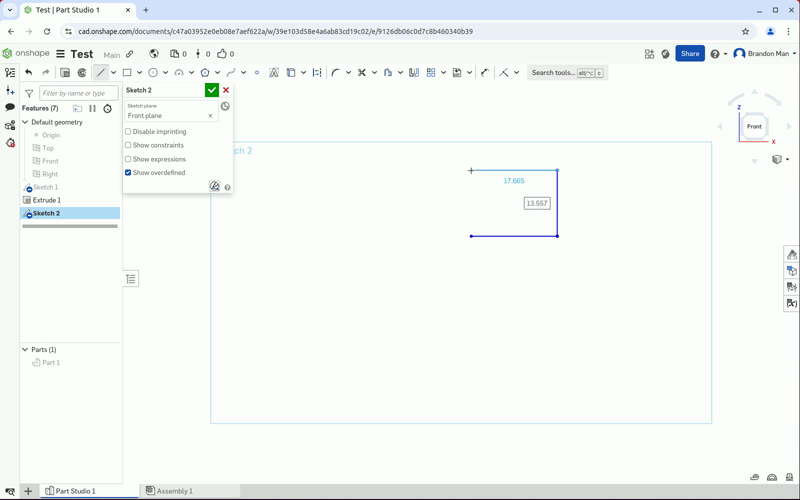
key_up(shift)
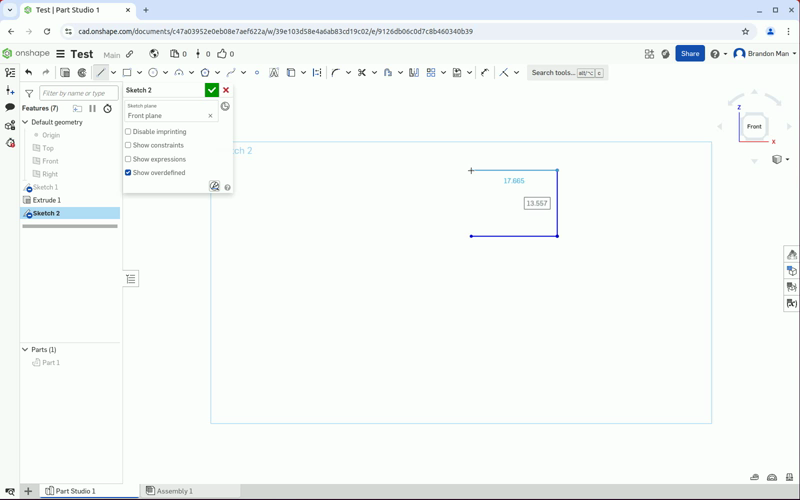
key_down(shift)
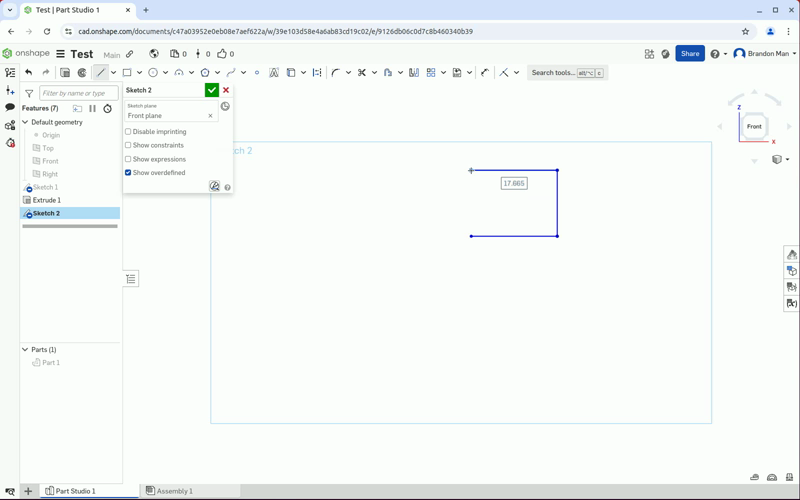
mouse_move(471, 236)
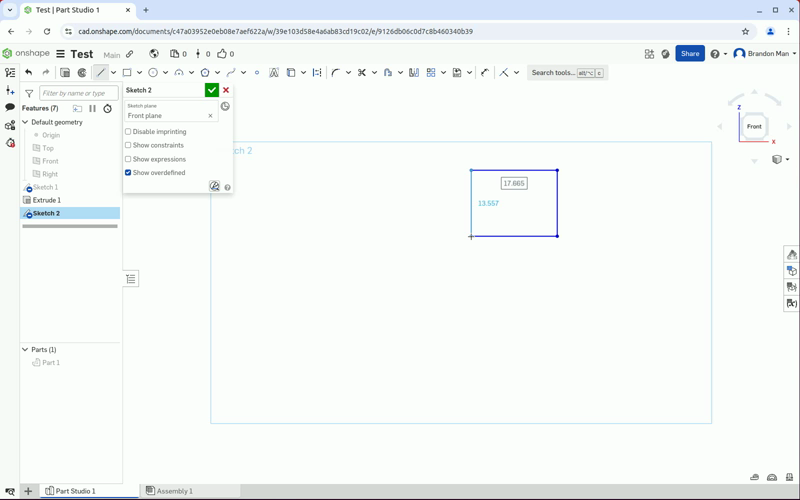
key_up(shift)
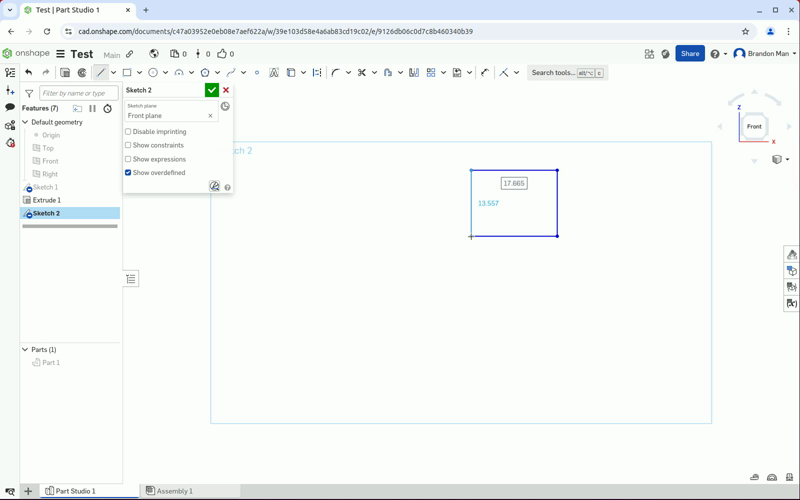
click(471, 236)
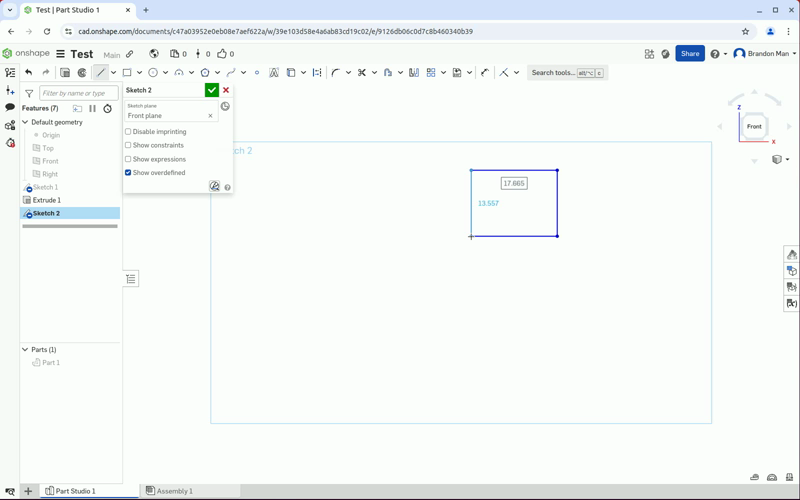
key(esc)
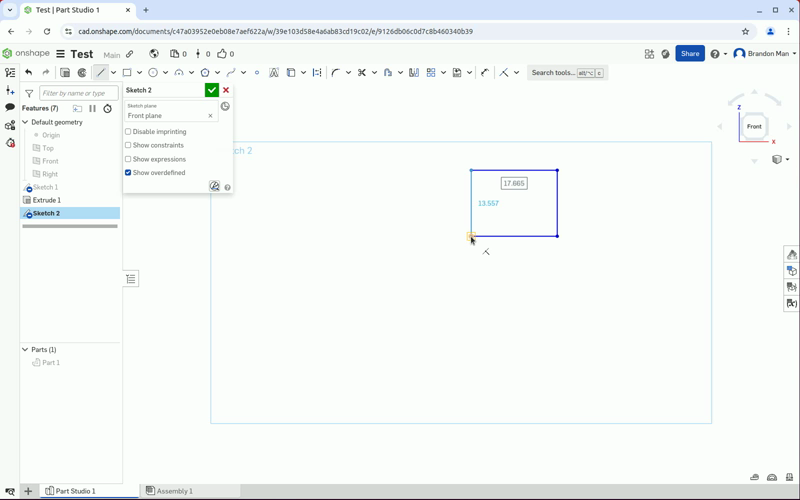
mouse_move(527, 190)
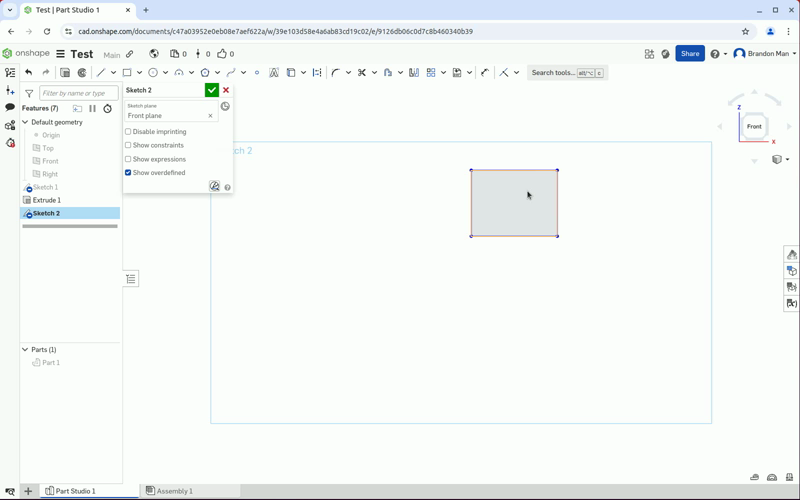
click(527, 190)
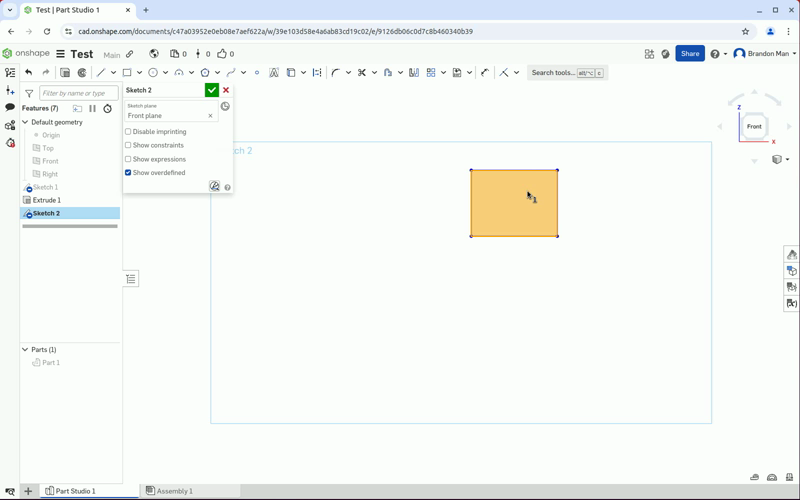
mouse_move(73, 352)
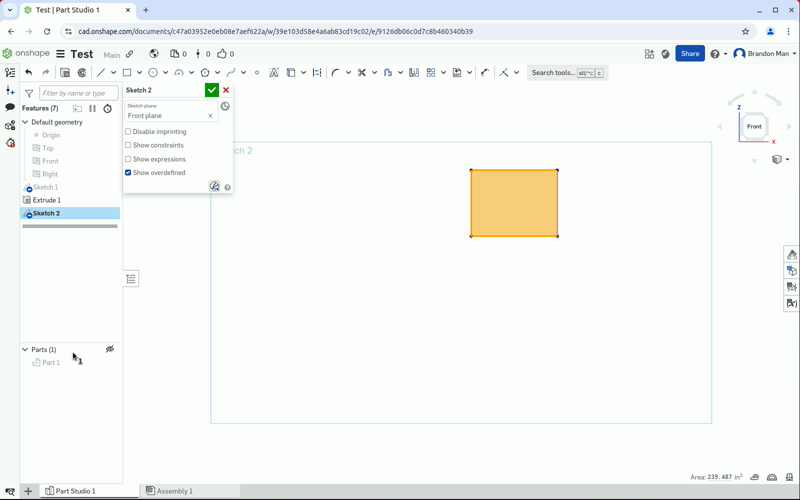
key(shift+y)
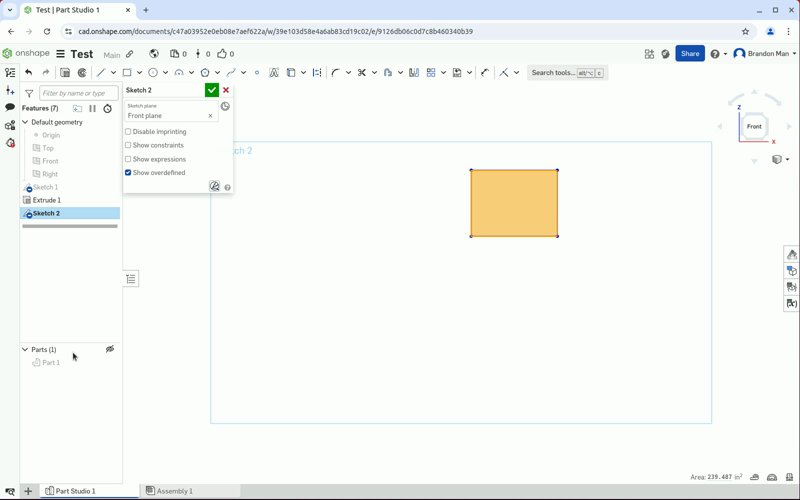
key(shift+e)
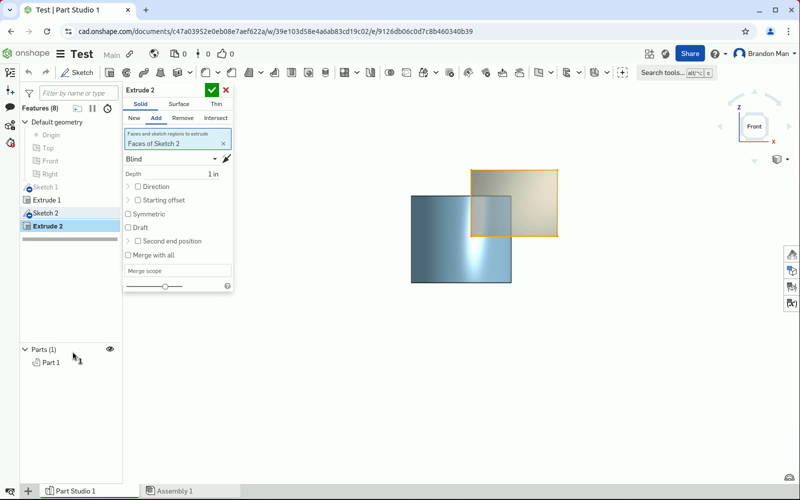
mouse_move(143, 106)
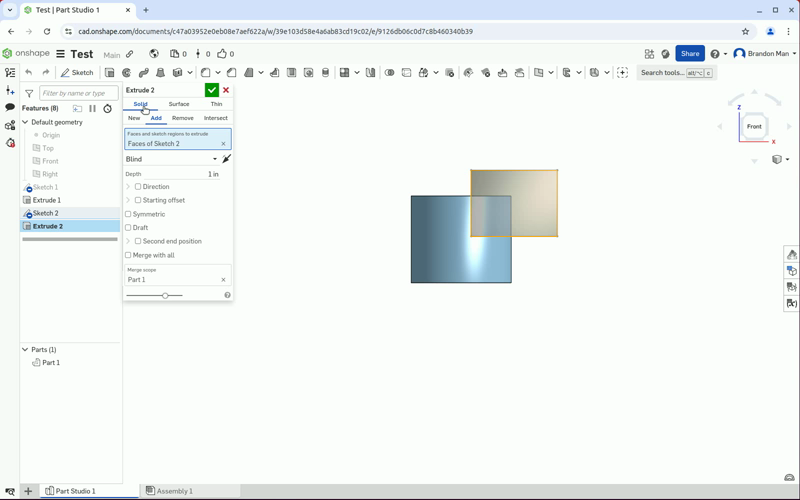
click(143, 106)
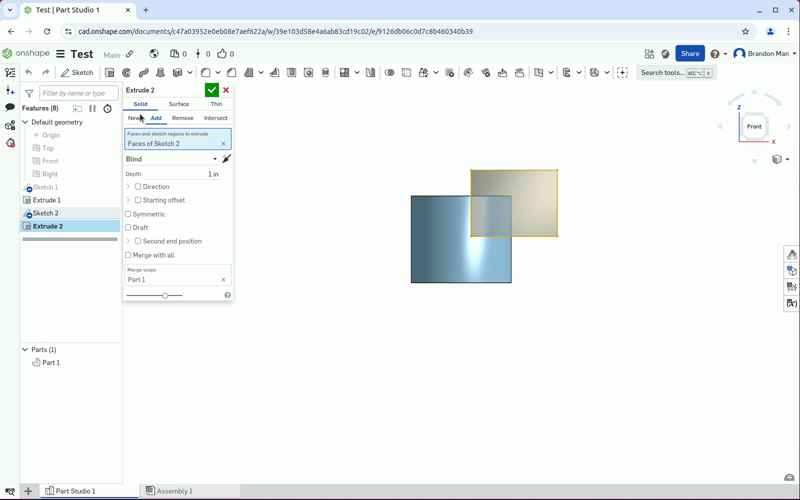
mouse_move(137, 120)
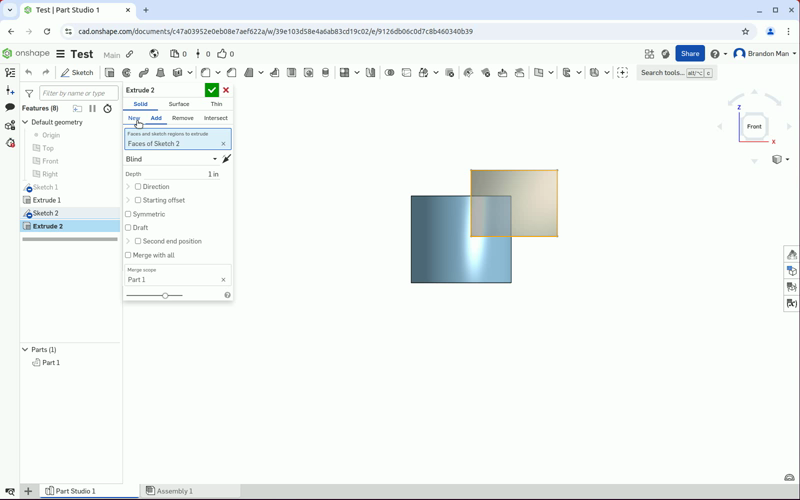
click(137, 120)
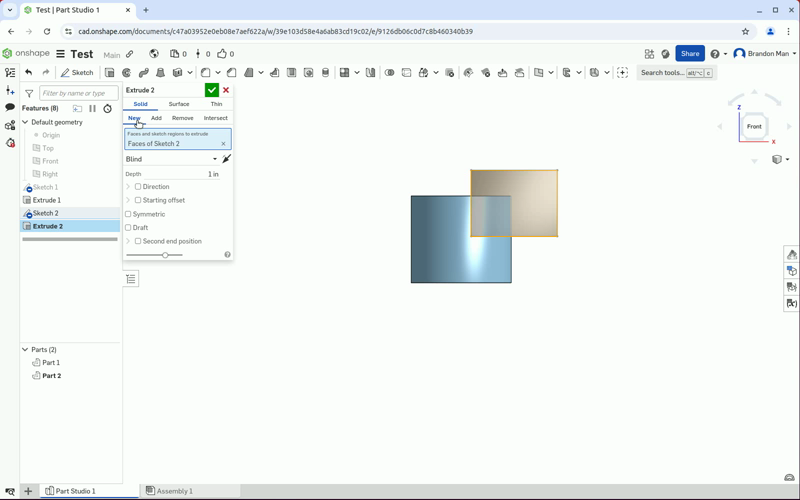
key(tab, 4)
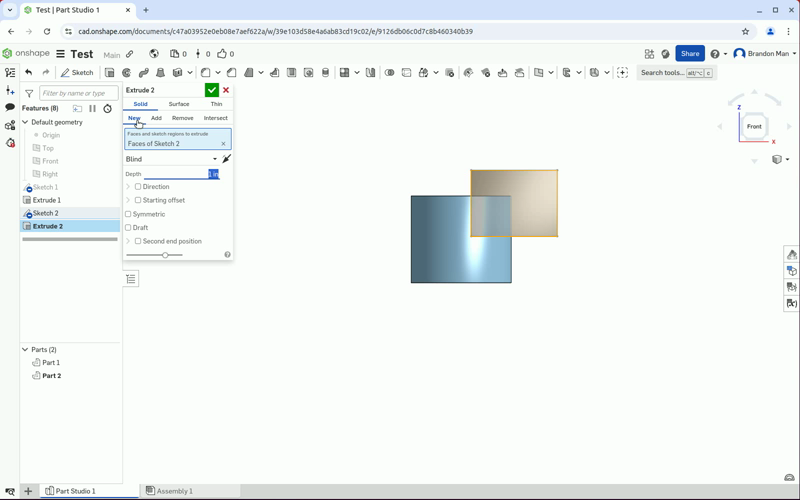
text(4.333)
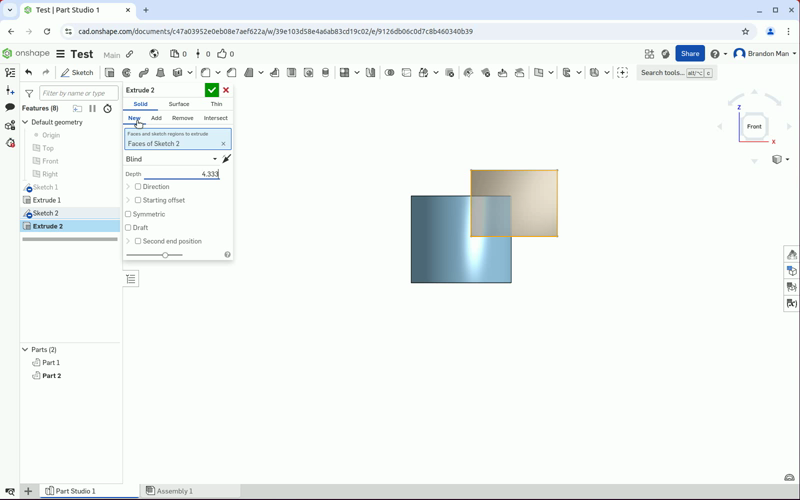
key(enter)
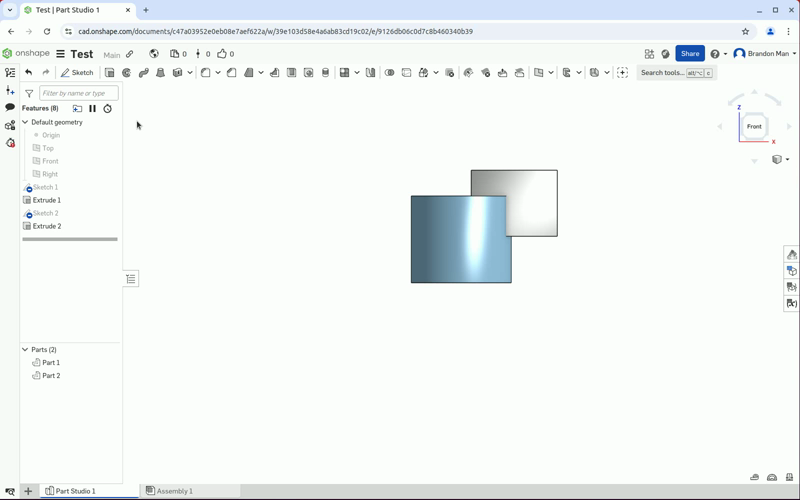
key(shift+h)
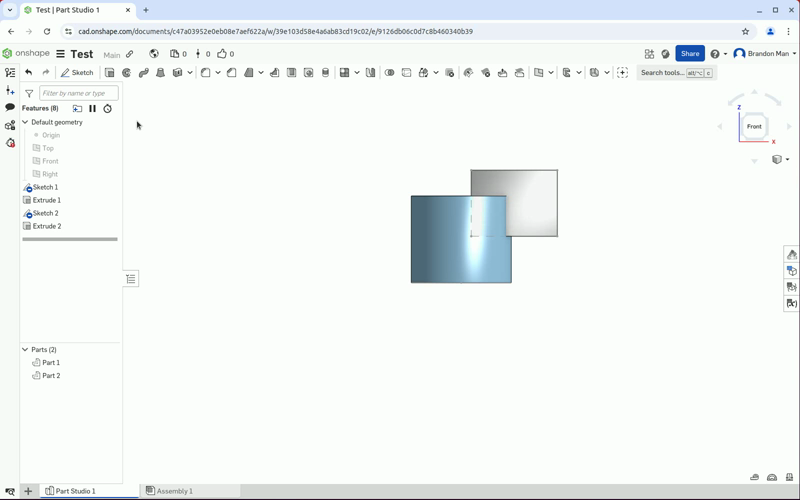
key(shift+h)
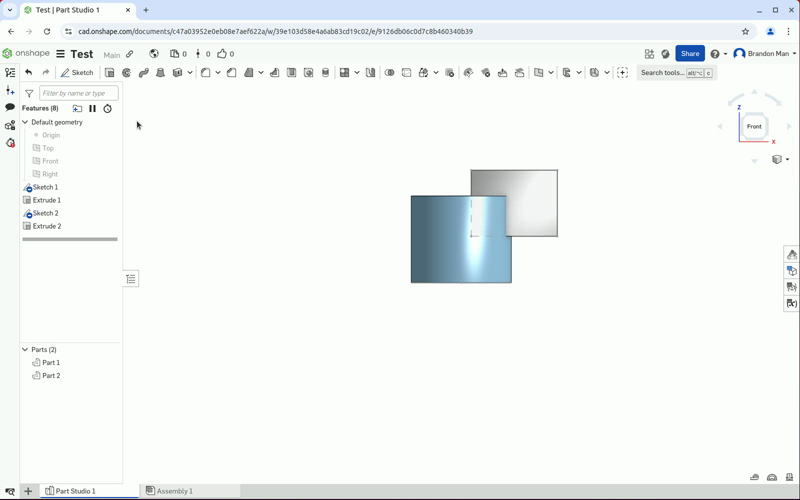
key(shift+7)
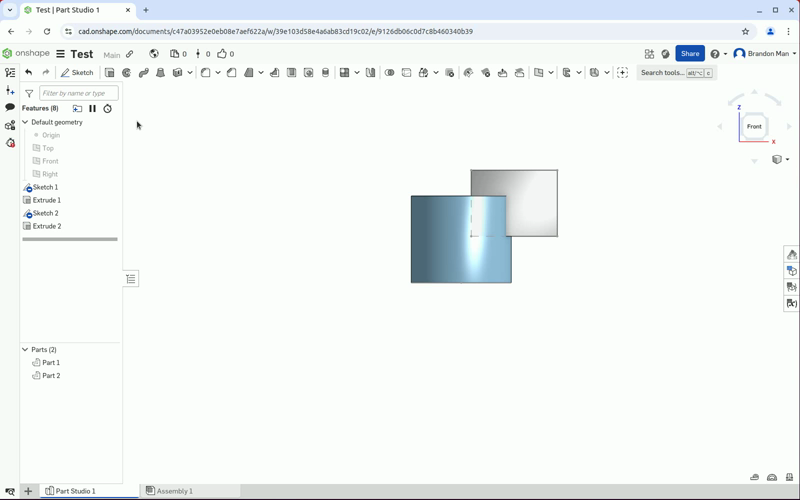
key(left, 2)
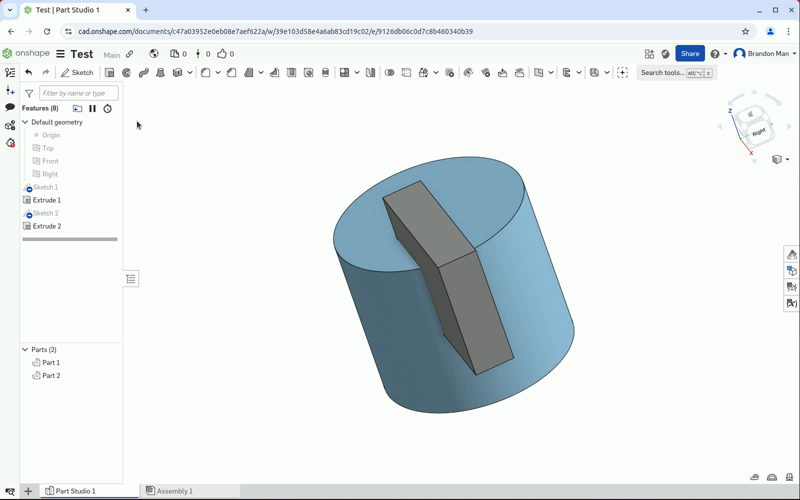
key(down, 2)
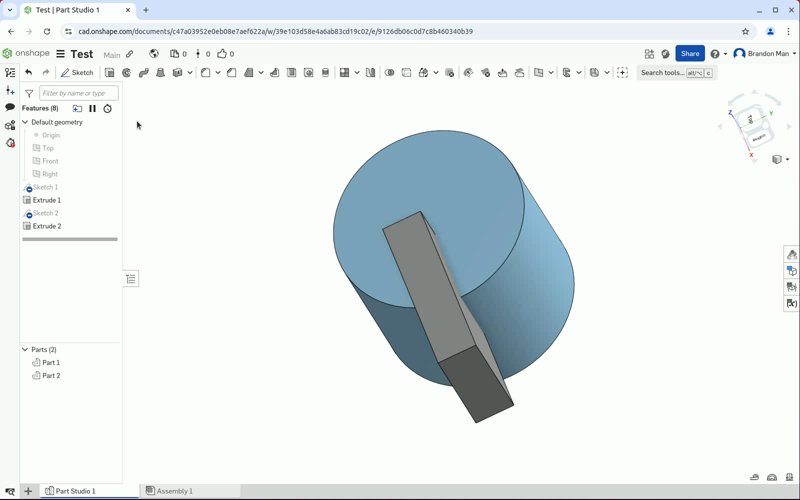
key(up, 2)
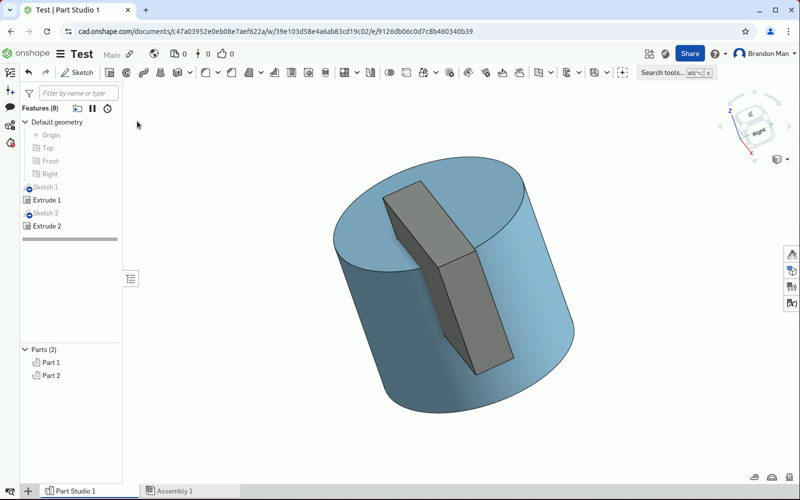
key(right, 2)
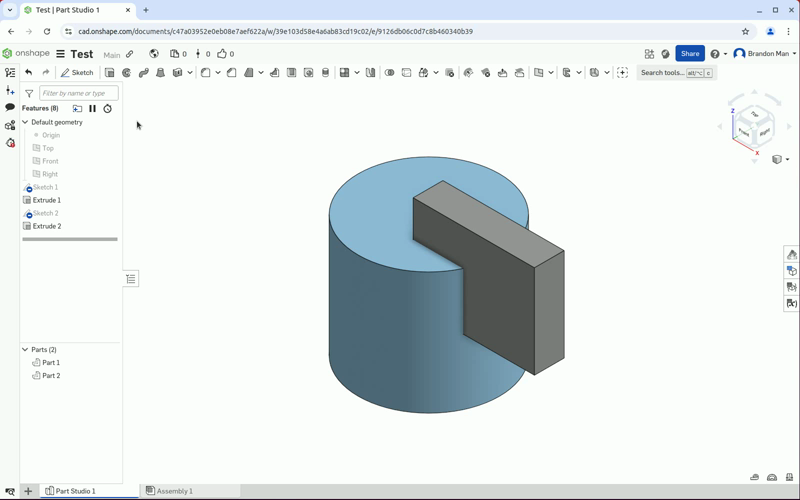
mouse_move(73, 189)
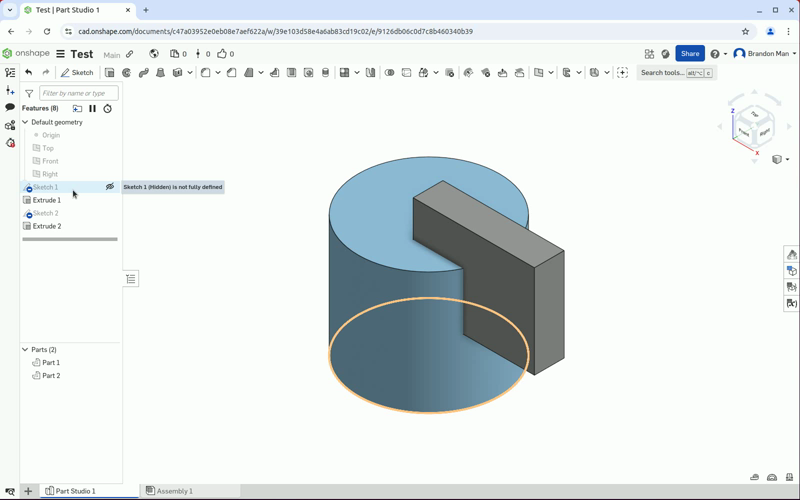
click(73, 189)